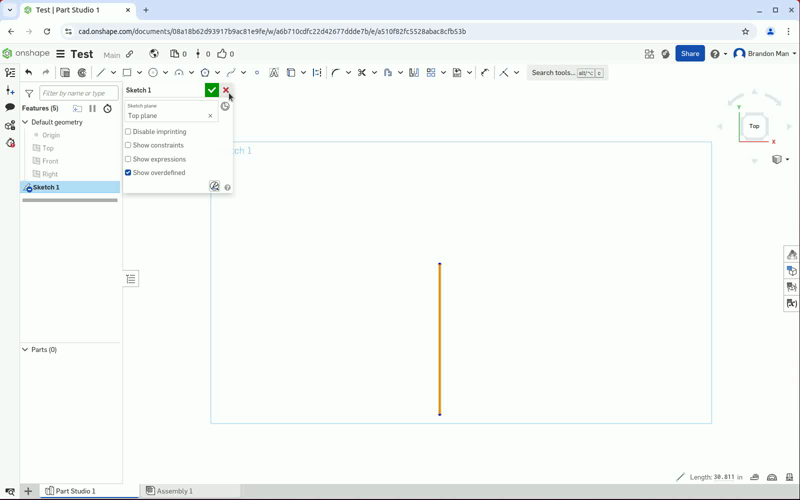
key(shift+h)
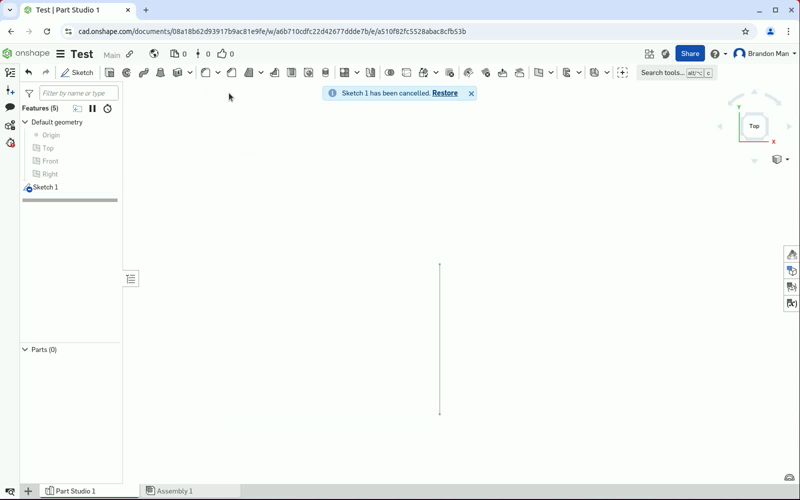
key(shift+s)
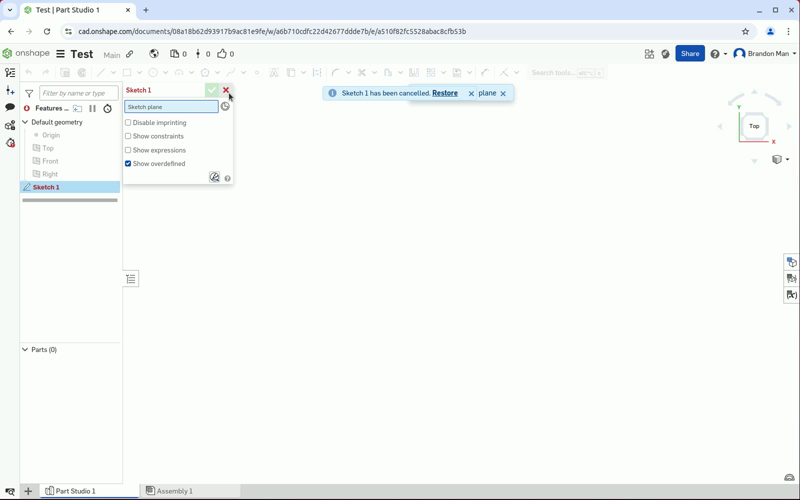
mouse_move(73, 150)
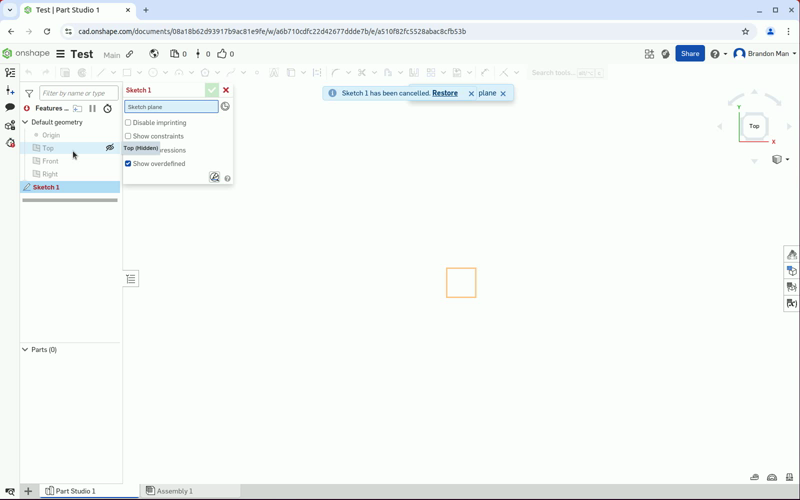
click(73, 150)
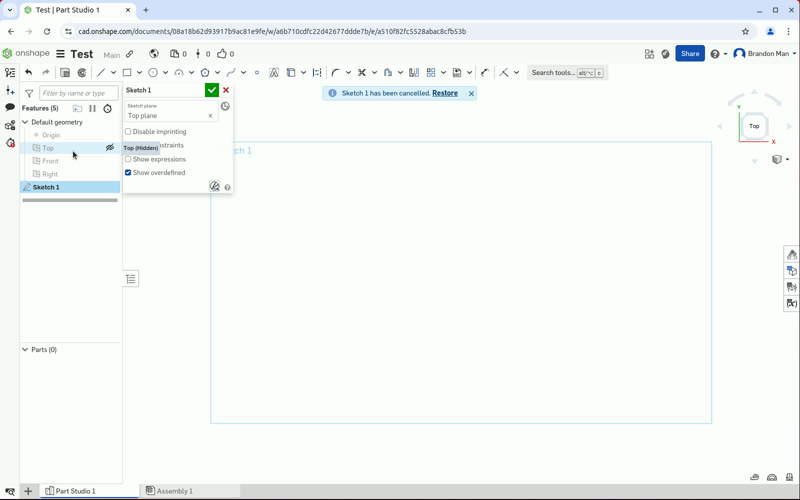
mouse_move(73, 352)
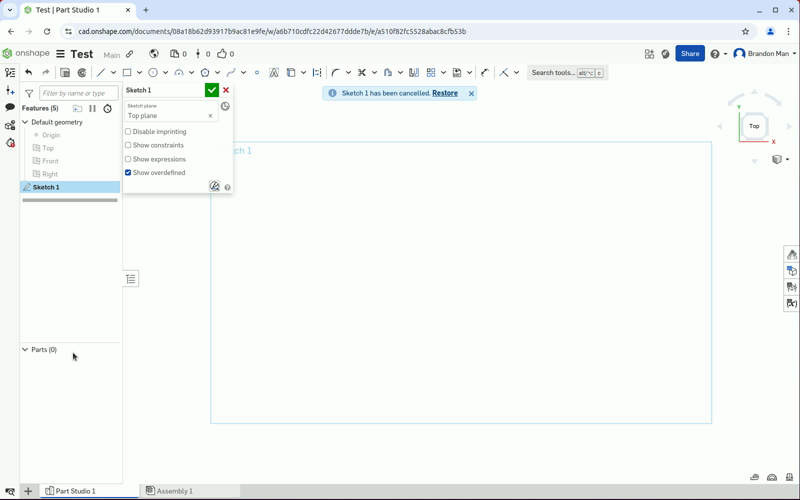
key(y)
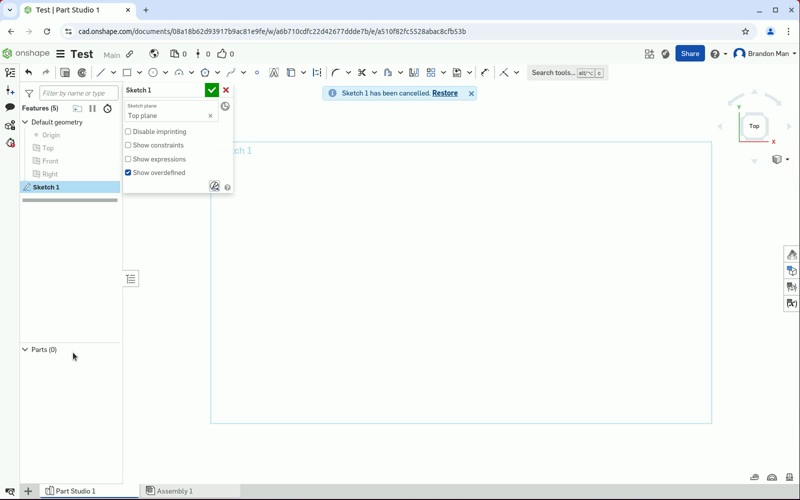
key(l)
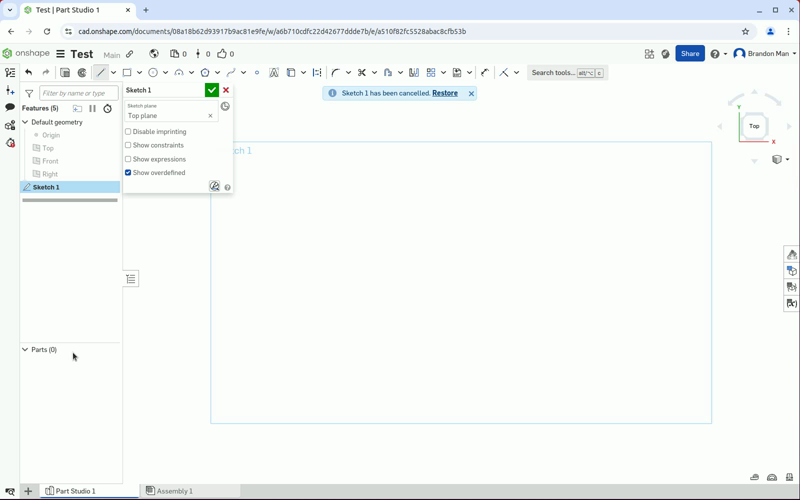
key_down(shift)
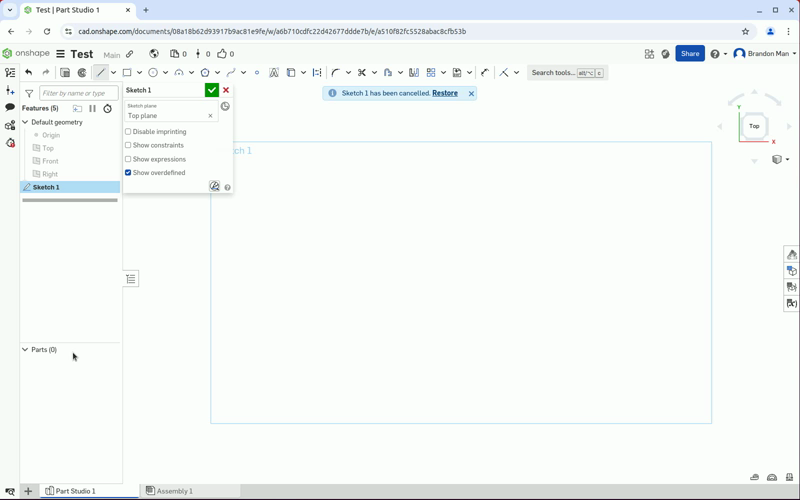
mouse_move(460, 282)
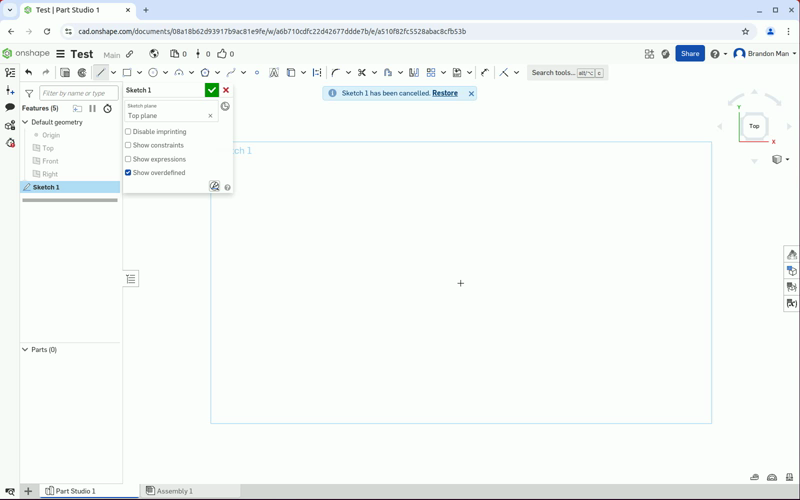
click(460, 282)
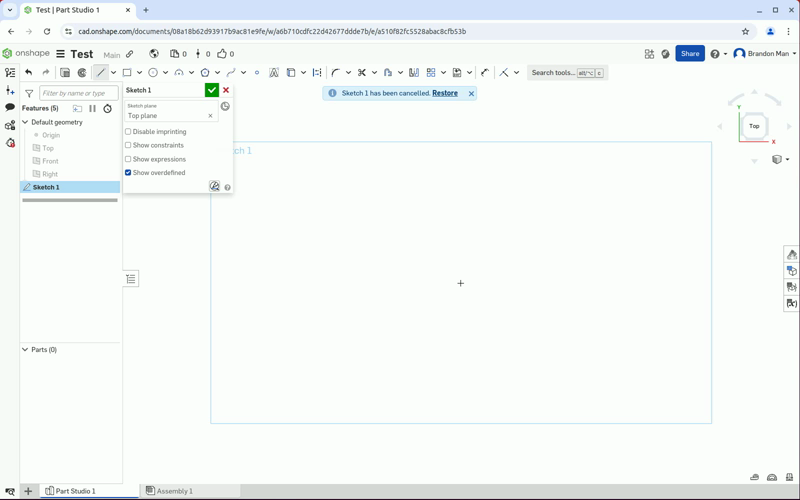
key_up(shift)
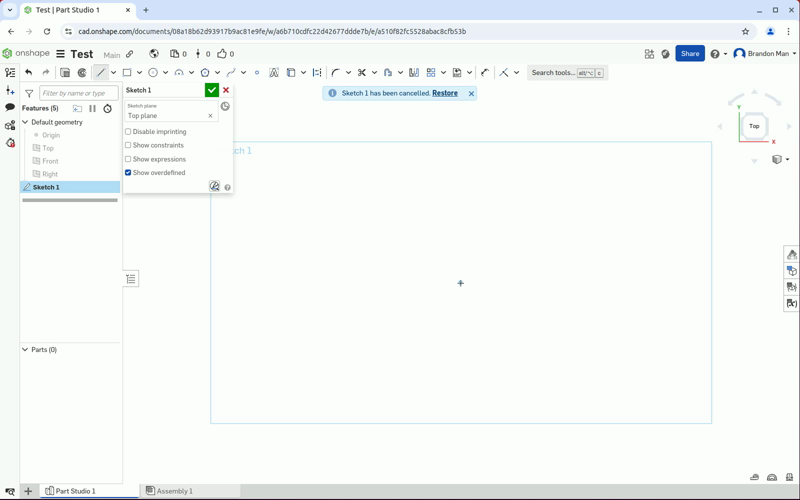
key_down(shift)
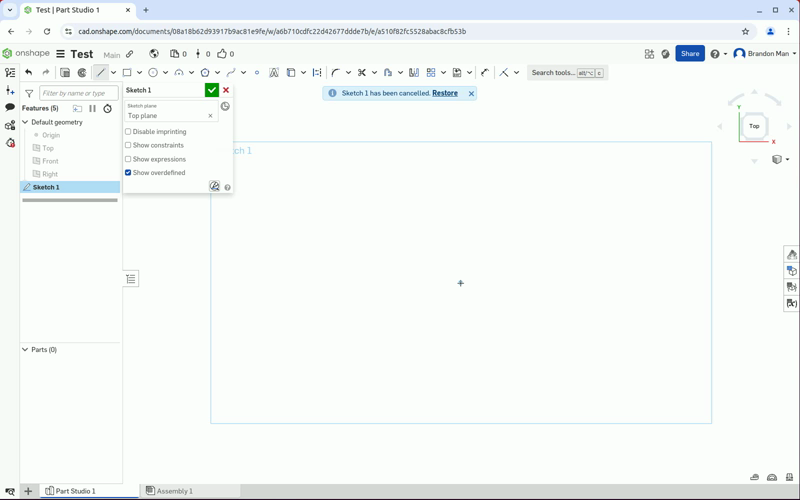
mouse_move(573, 282)
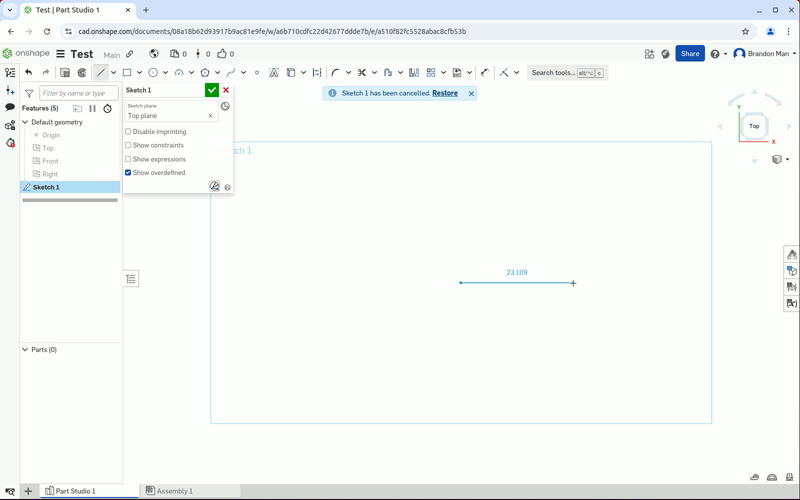
click(573, 282)
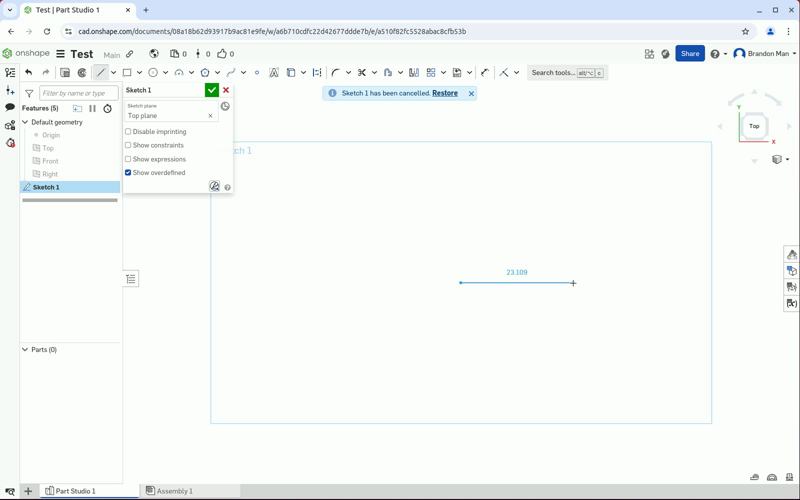
key_up(shift)
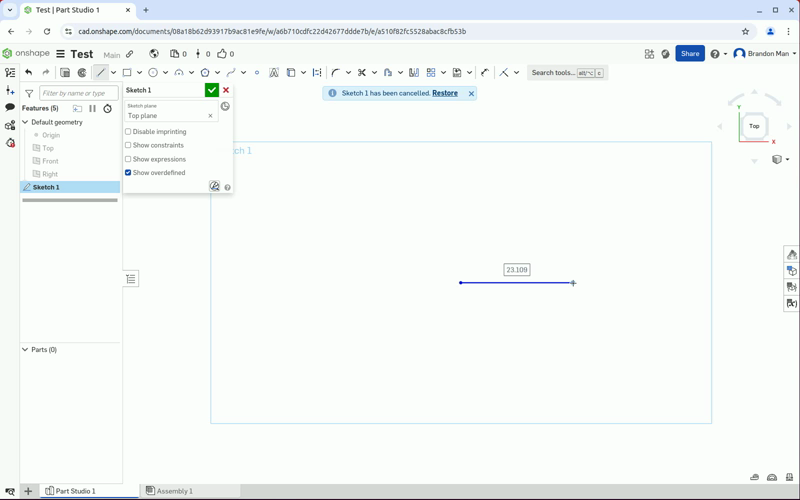
key_down(shift)
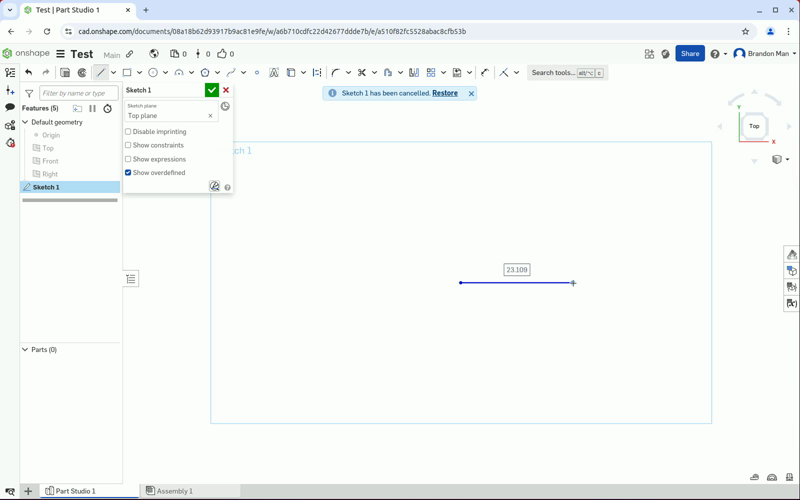
mouse_move(589, 282)
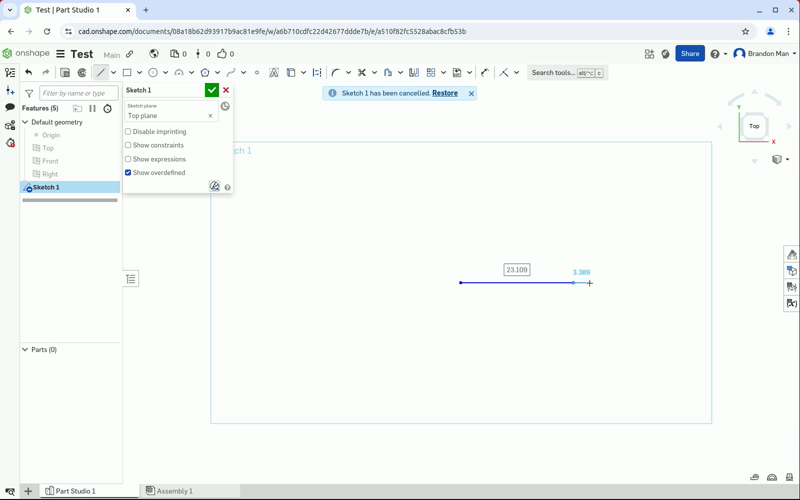
mouse_move(573, 245)
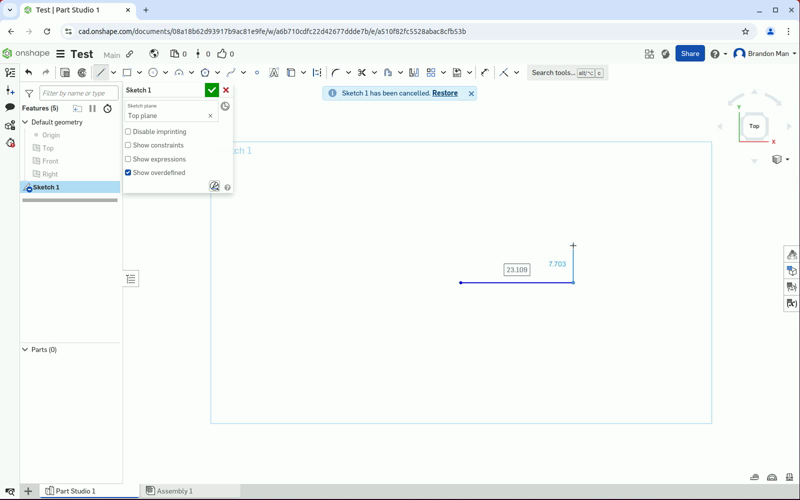
click(573, 245)
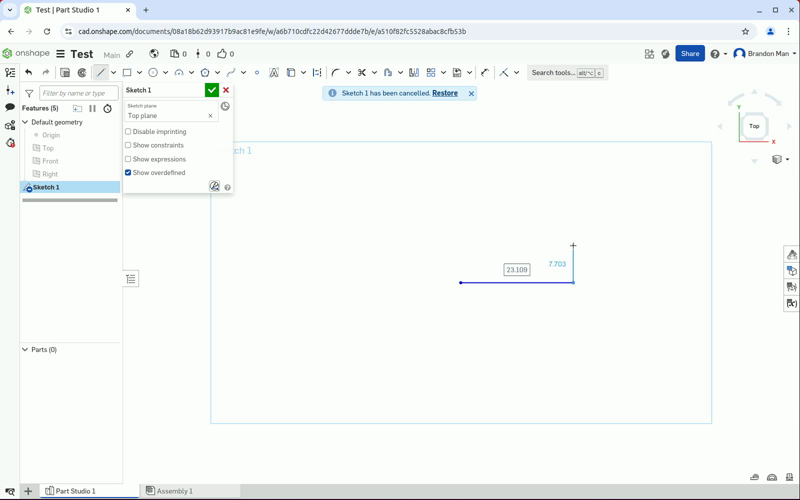
key_up(shift)
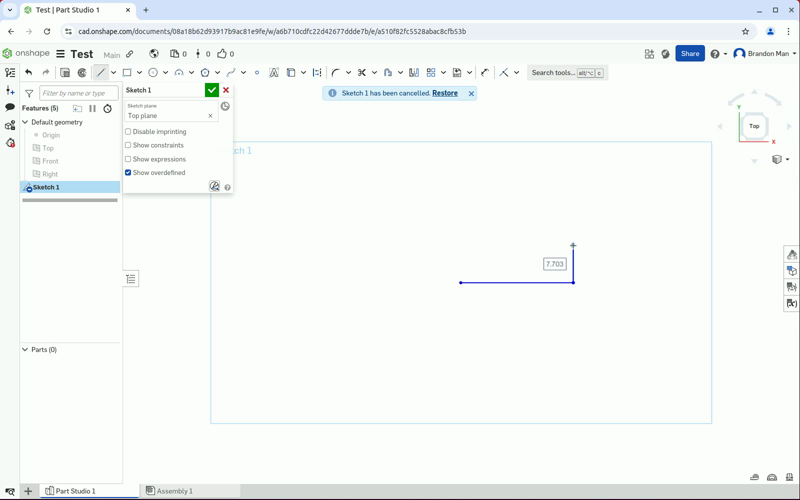
key_down(shift)
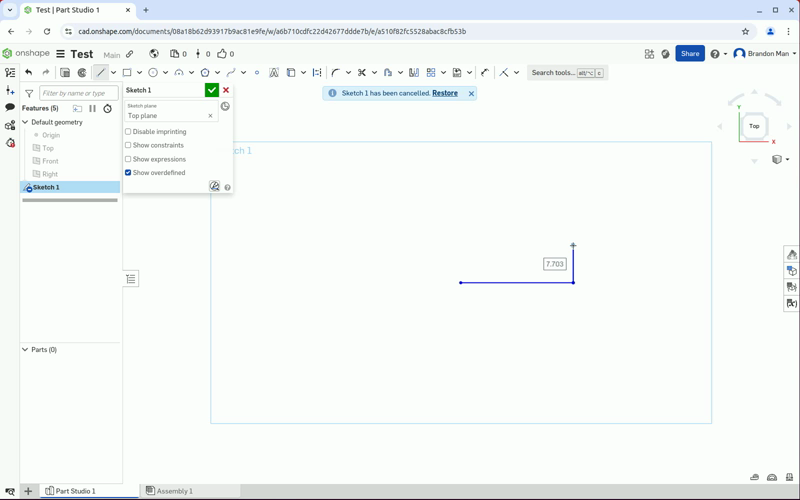
mouse_move(589, 245)
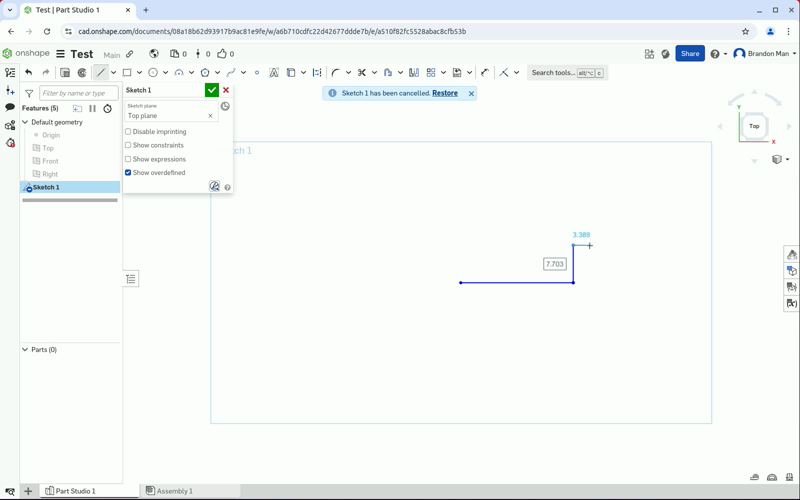
mouse_move(554, 245)
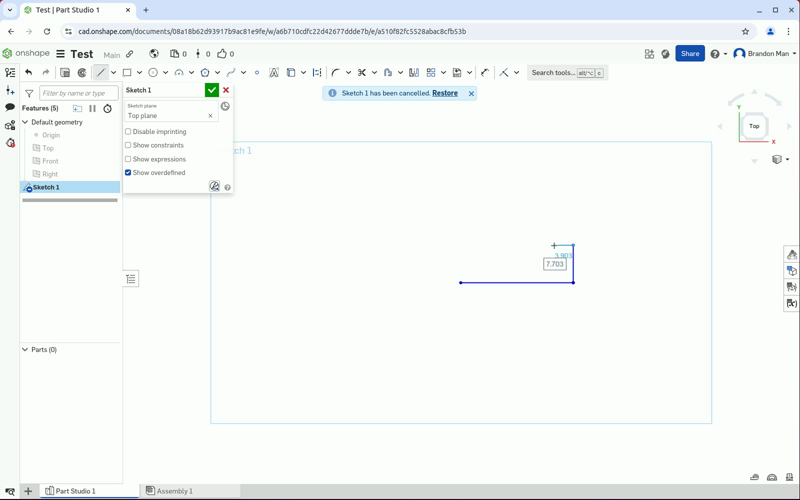
click(554, 245)
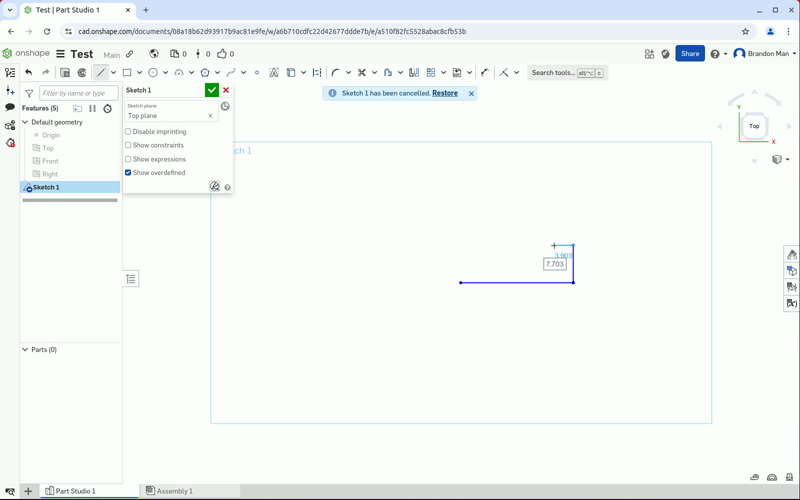
key_up(shift)
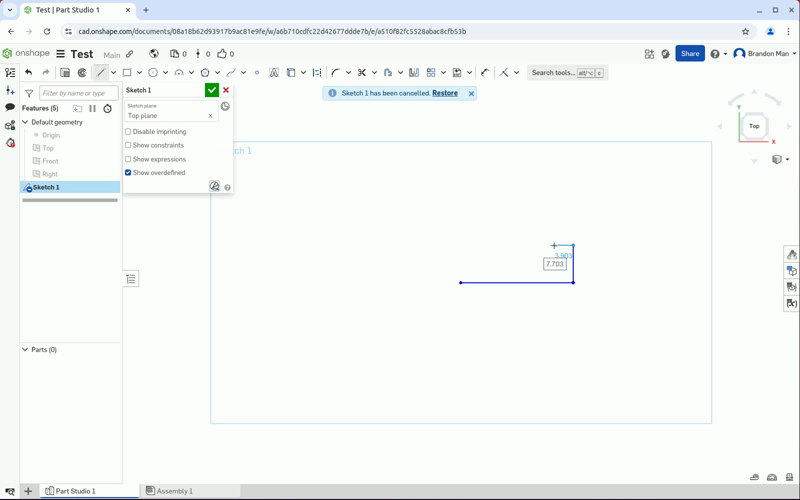
key_down(shift)
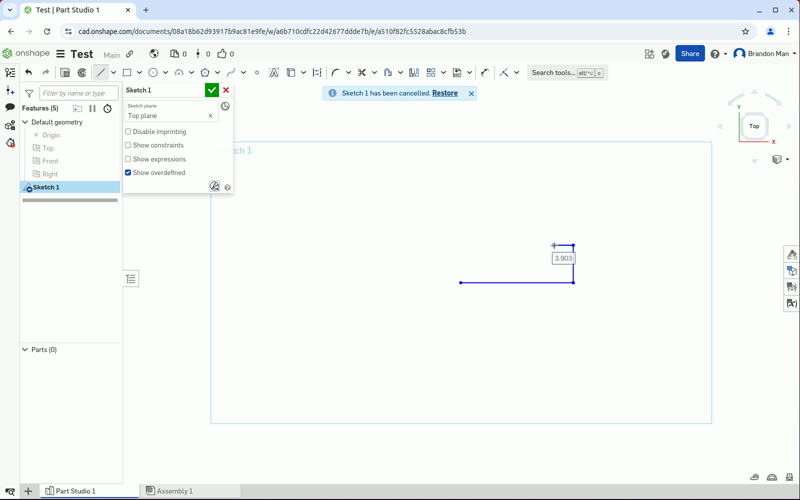
mouse_move(584, 245)
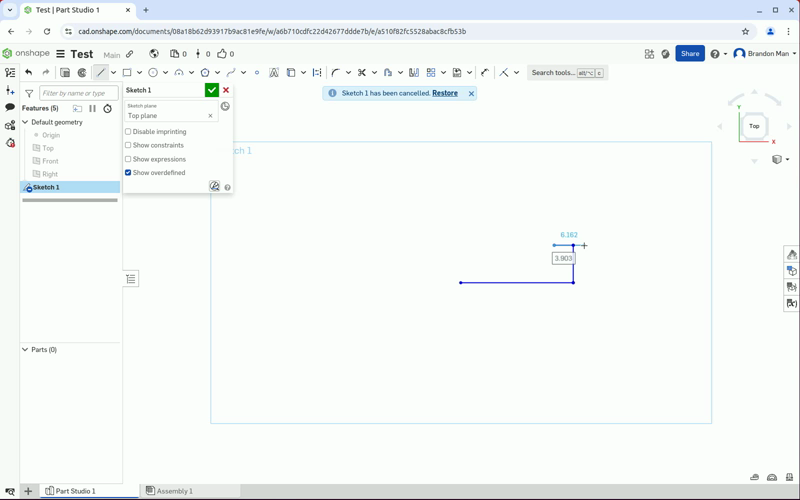
mouse_move(554, 208)
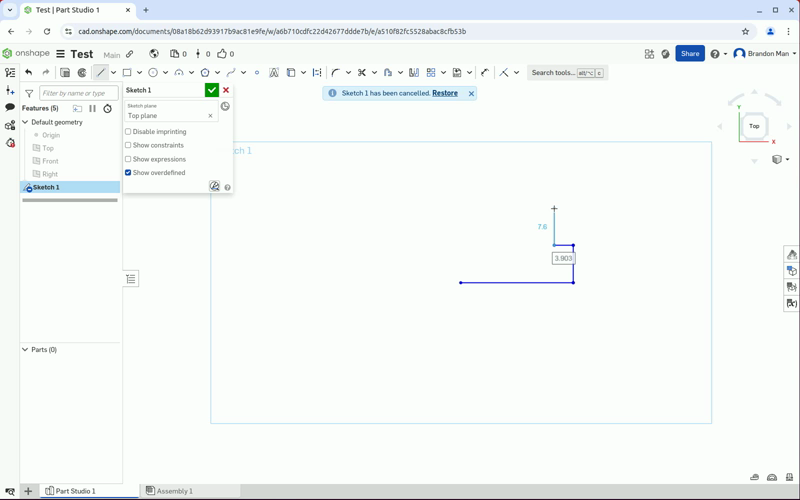
click(554, 208)
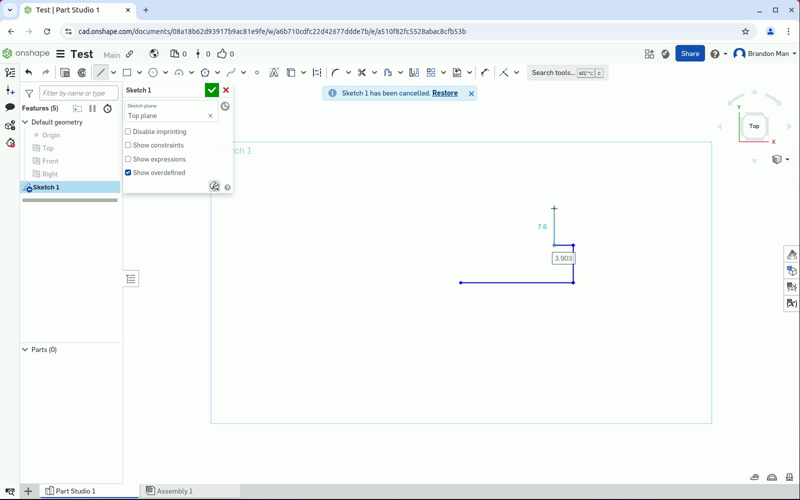
key_up(shift)
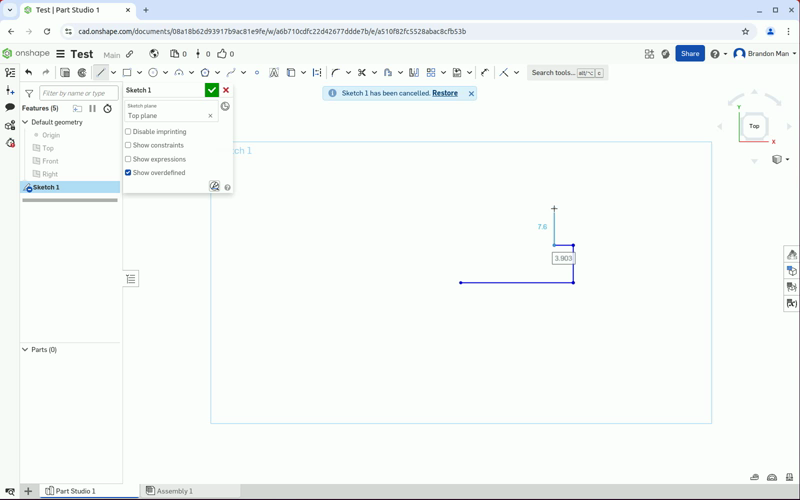
key_down(shift)
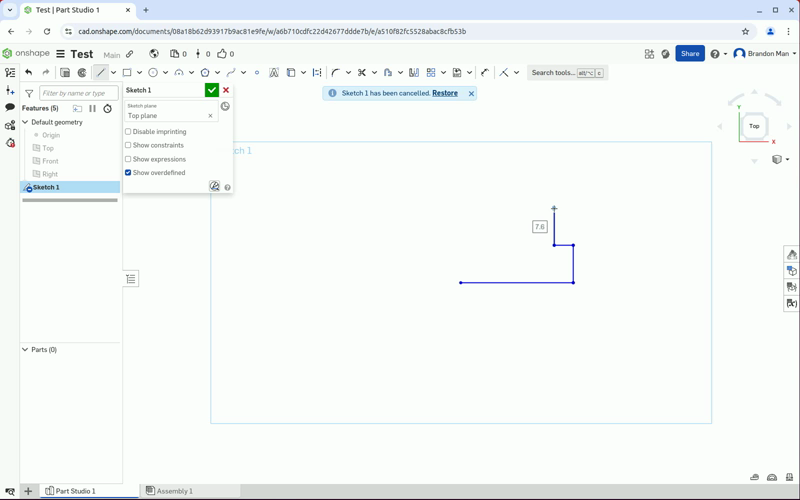
mouse_move(460, 208)
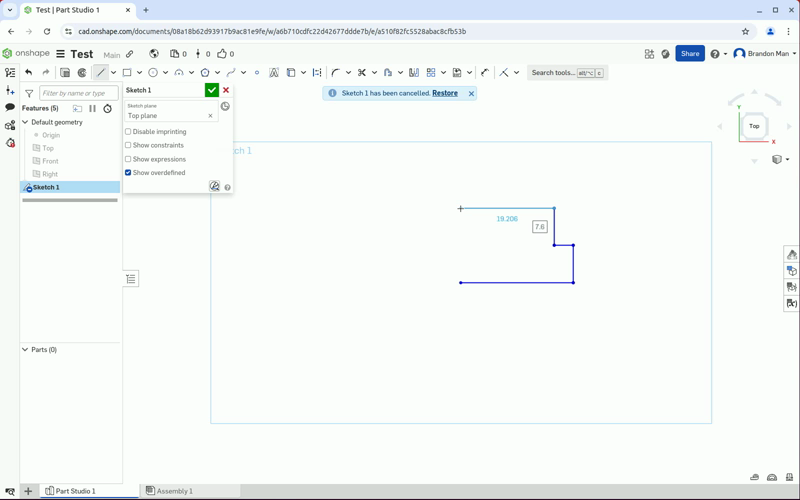
click(460, 208)
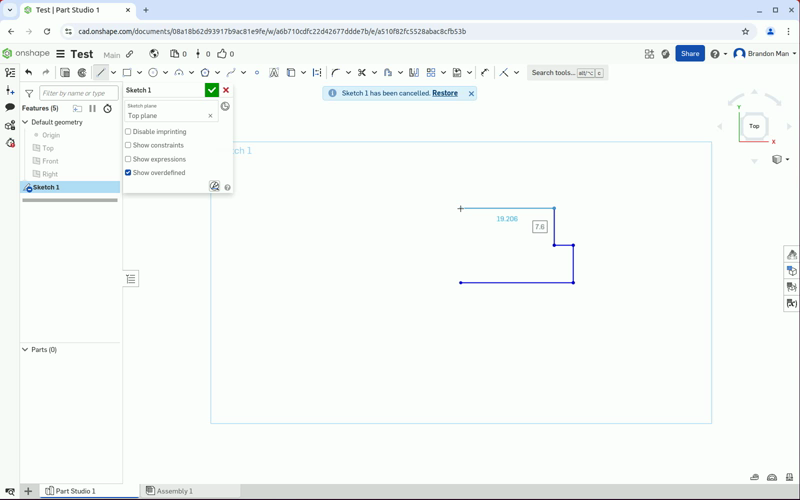
key_up(shift)
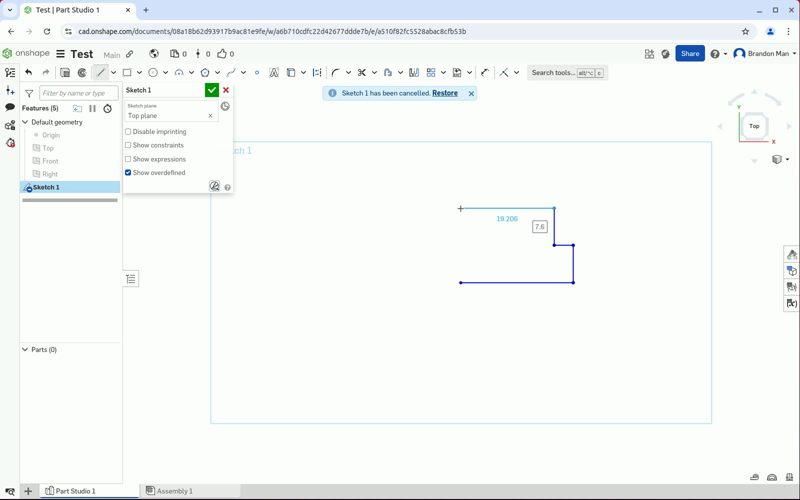
key_down(shift)
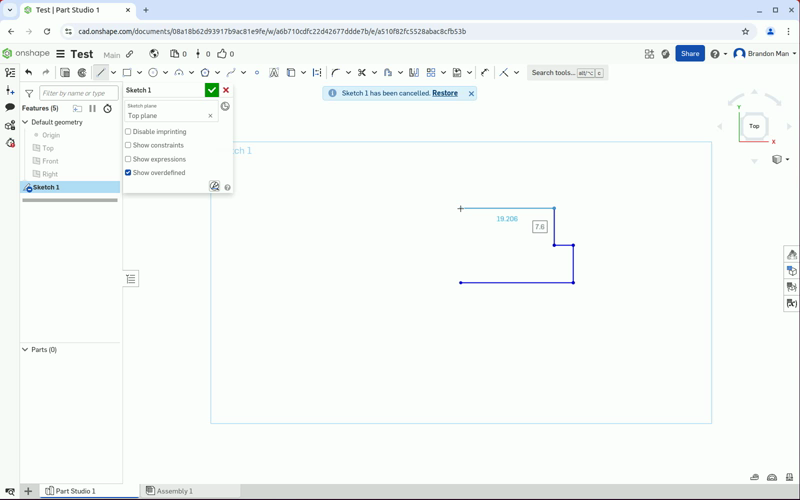
mouse_move(460, 282)
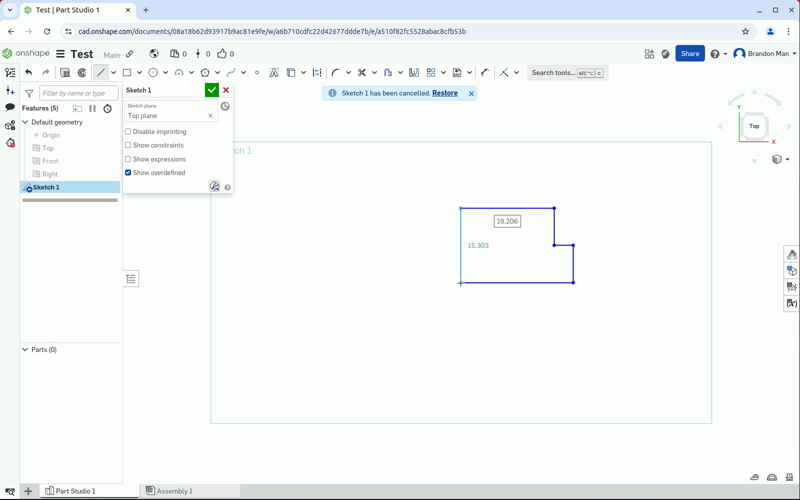
key_up(shift)
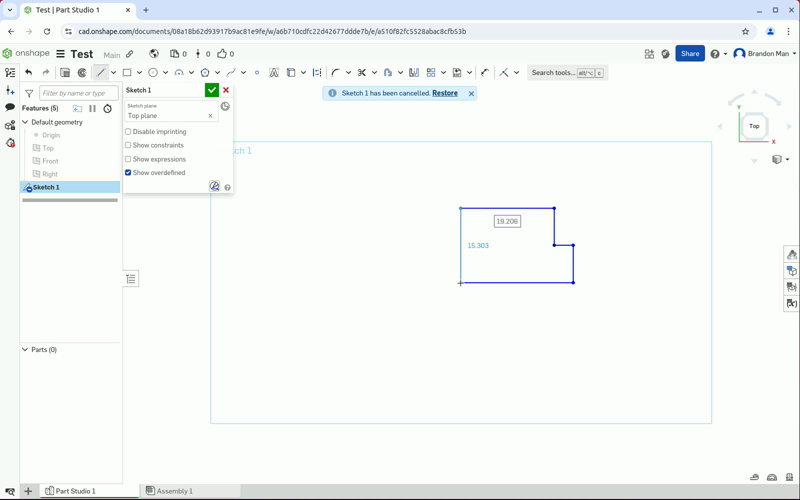
click(460, 282)
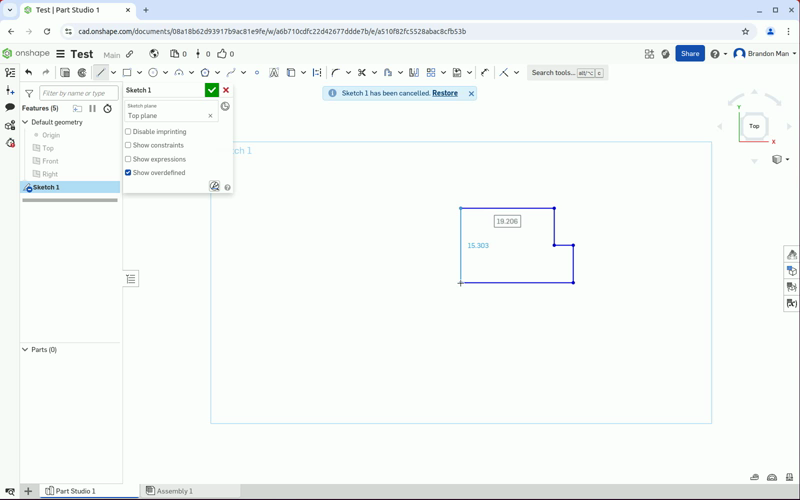
key(esc)
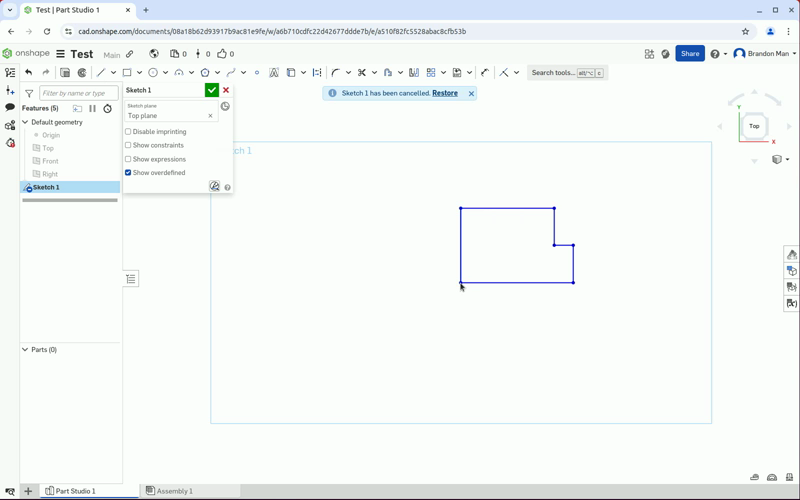
mouse_move(491, 259)
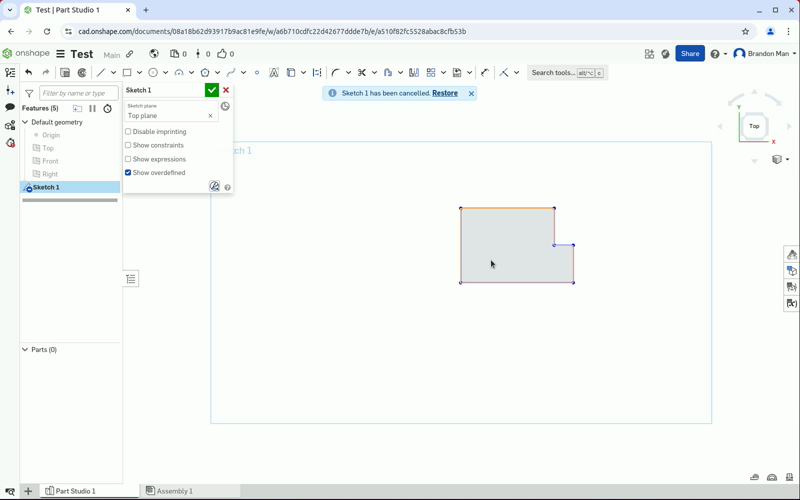
click(491, 259)
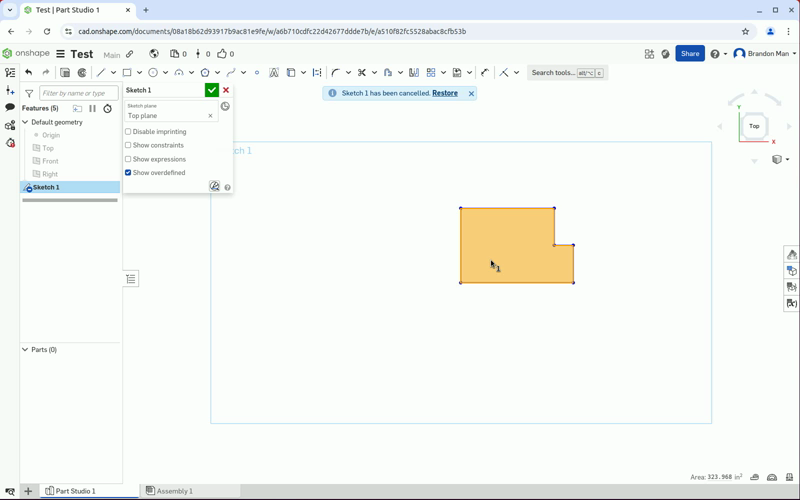
mouse_move(73, 352)
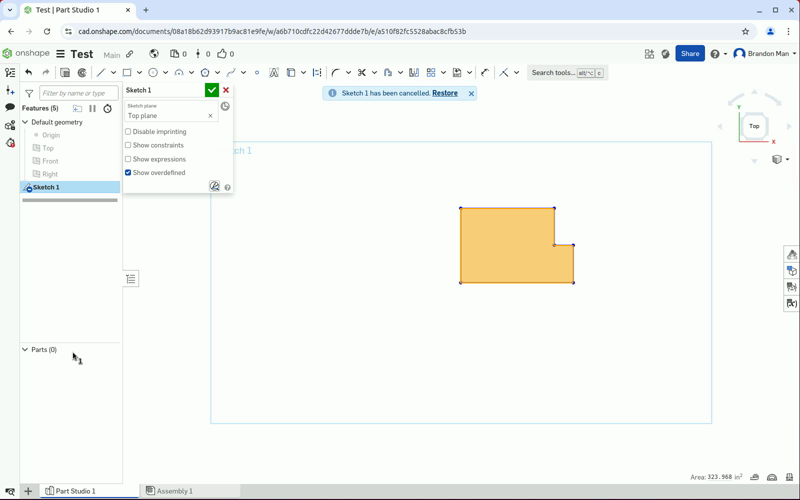
key(shift+y)
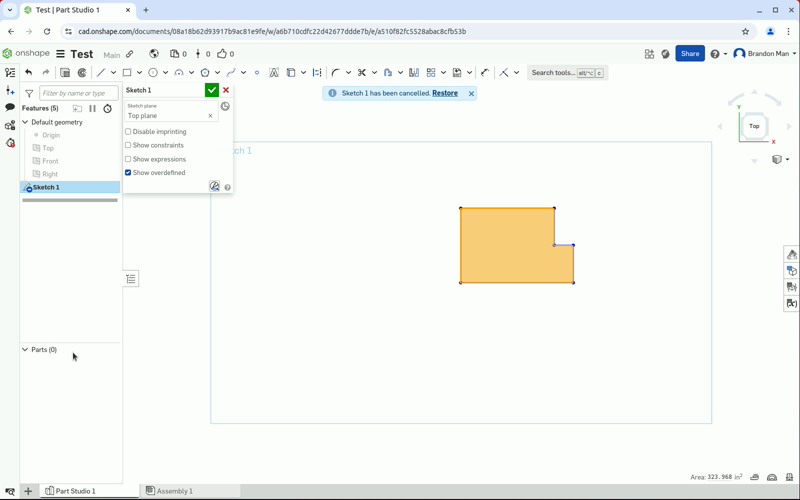
key(shift+e)
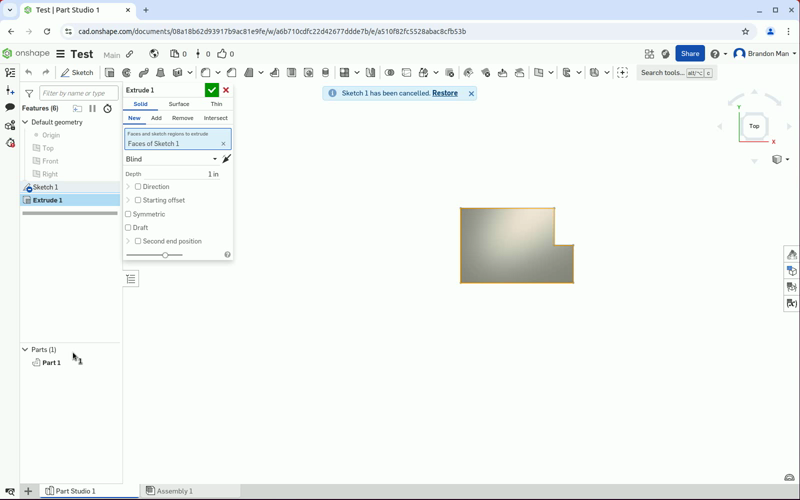
mouse_move(143, 106)
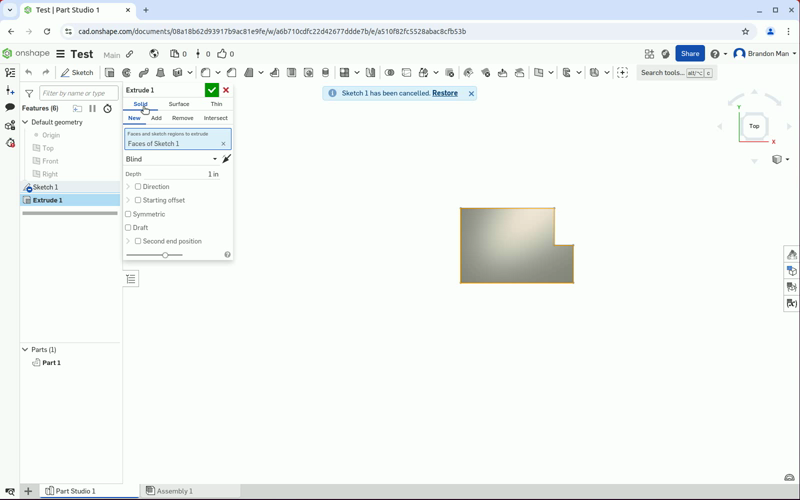
click(143, 106)
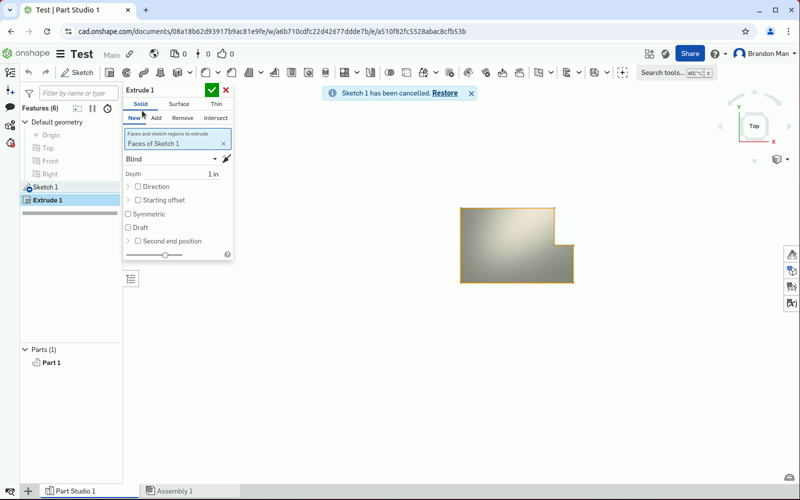
mouse_move(137, 120)
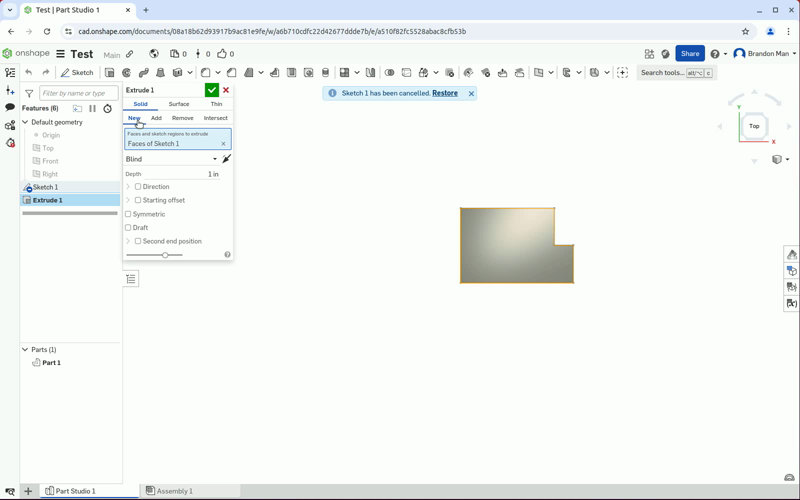
click(137, 120)
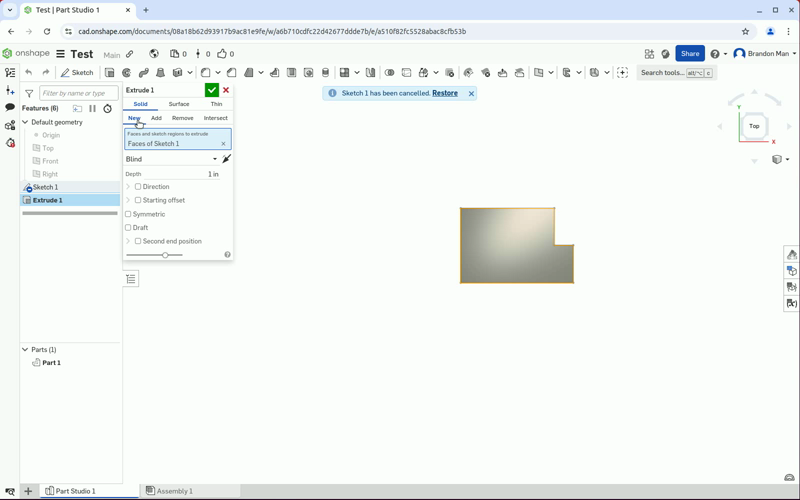
key(tab, 4)
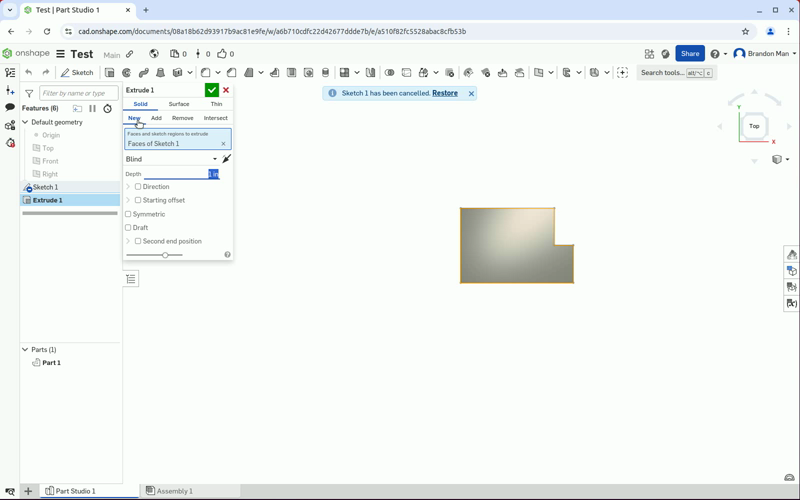
text(7.703)
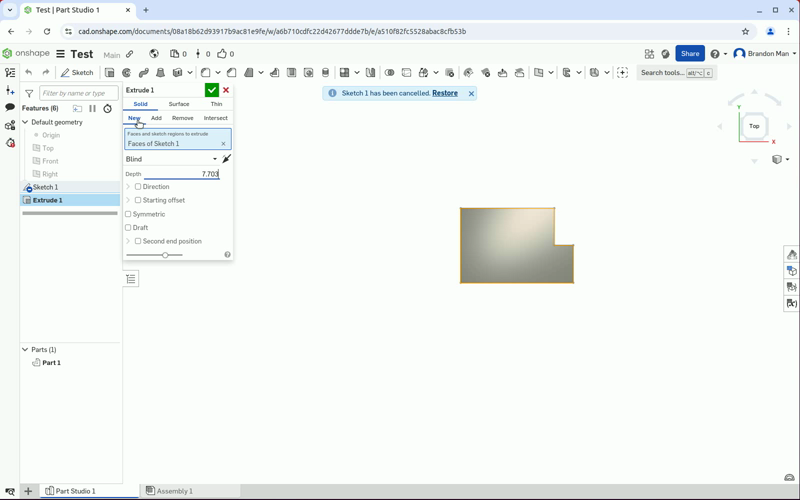
key(enter)
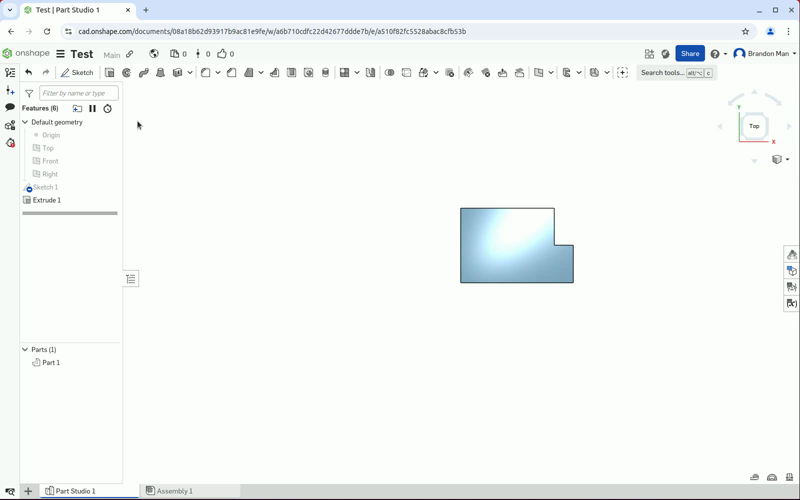
key(shift+h)
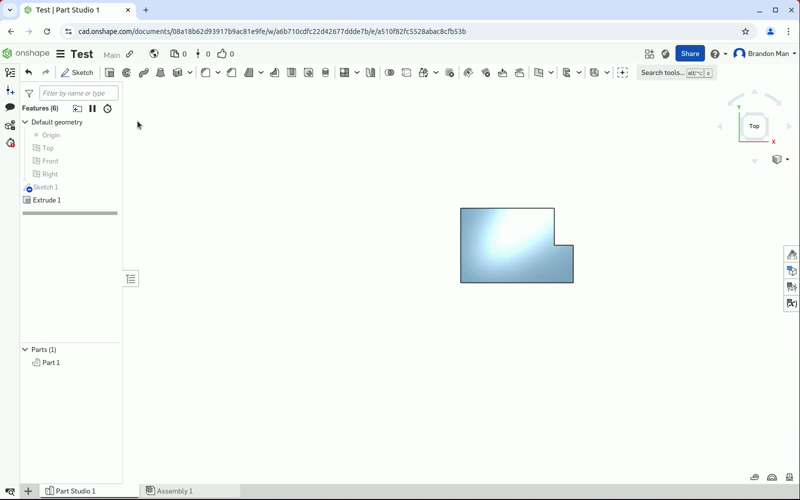
key(shift+h)
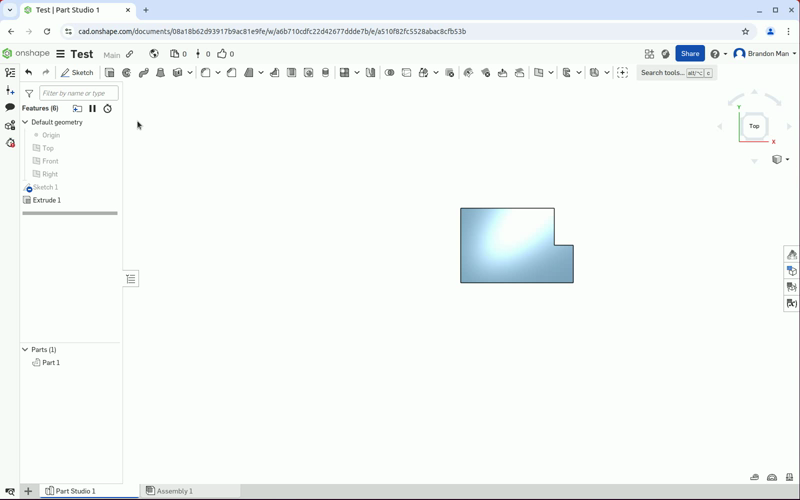
mouse_move(73, 189)
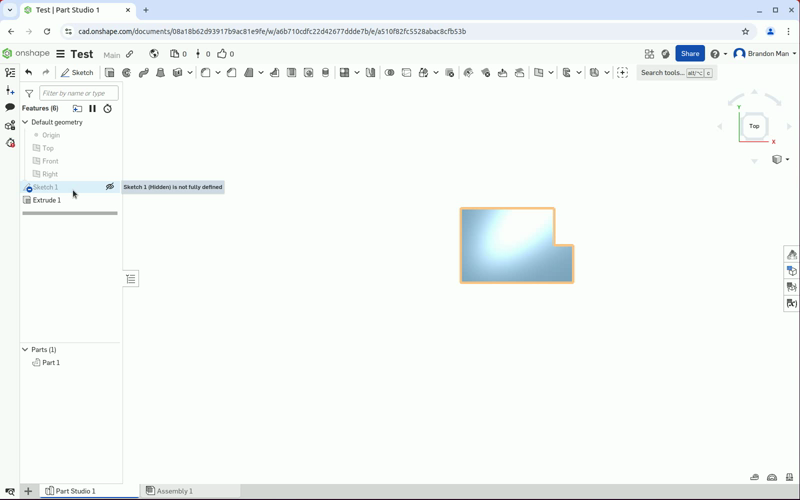
click(73, 189)
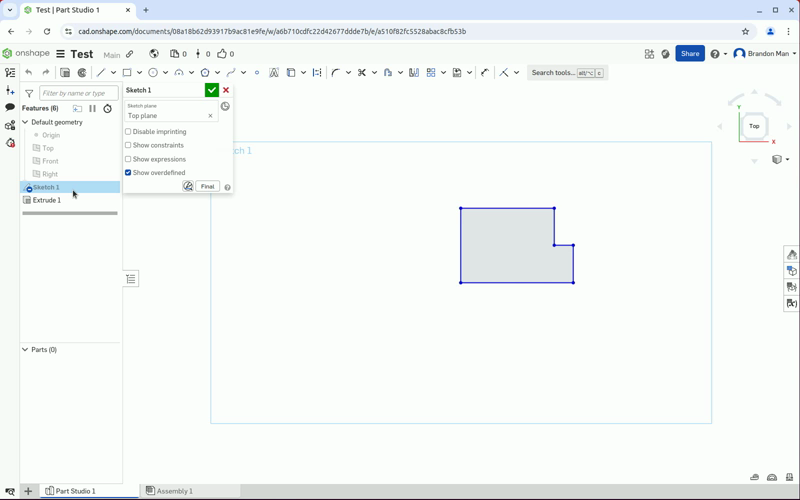
mouse_move(229, 92)
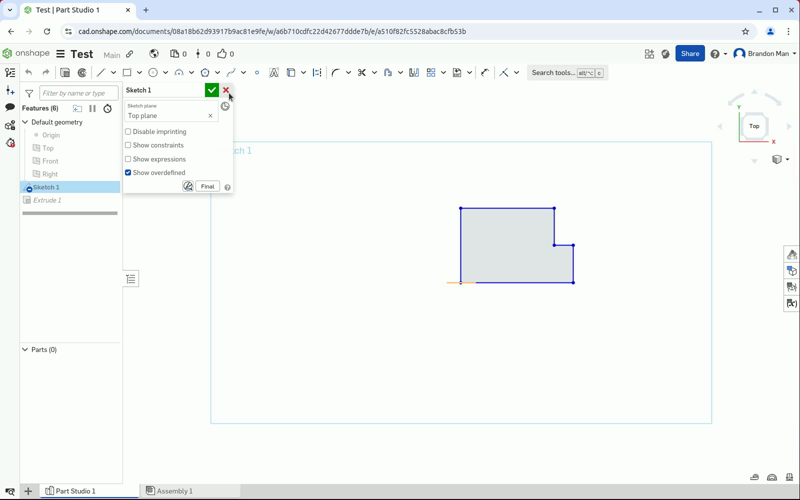
click(229, 92)
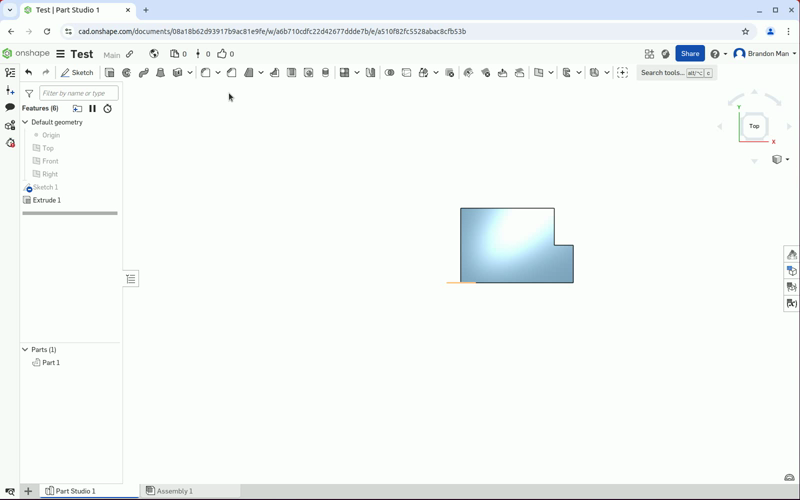
mouse_move(541, 75)
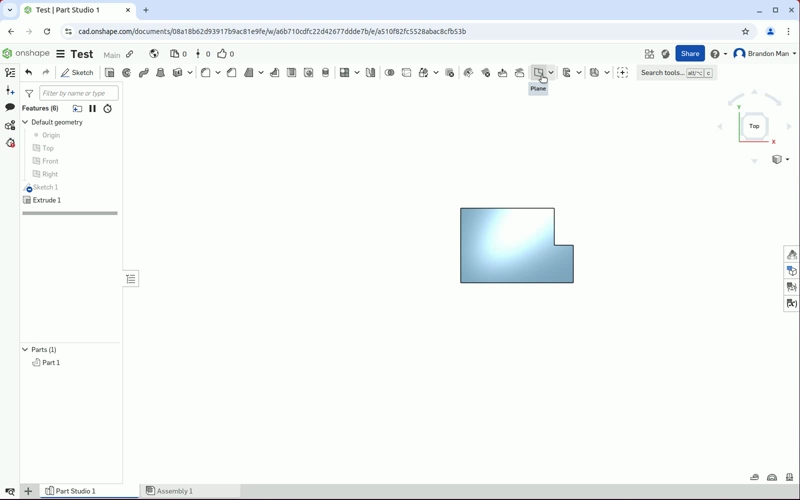
click(541, 75)
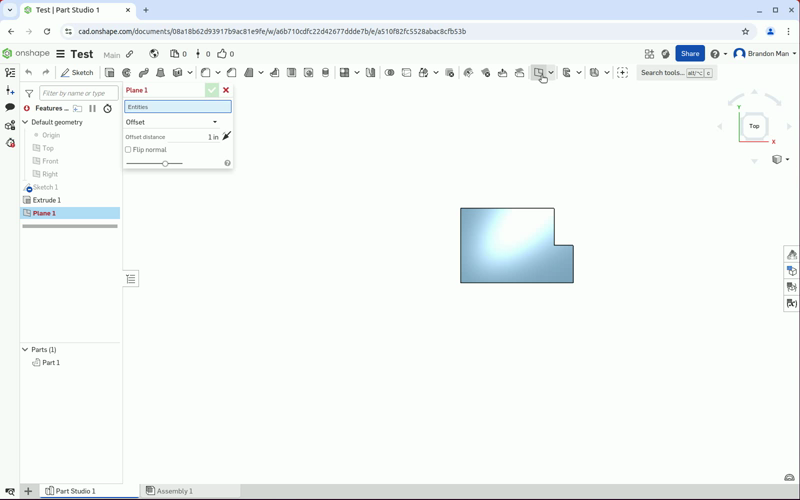
mouse_move(73, 150)
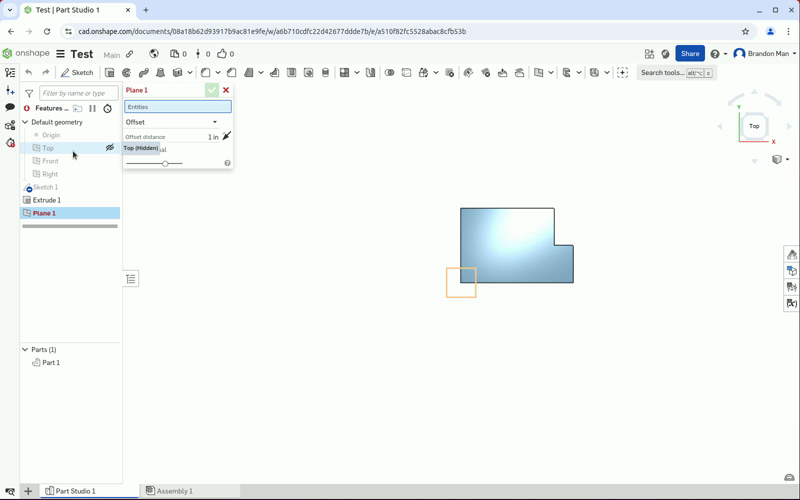
click(73, 150)
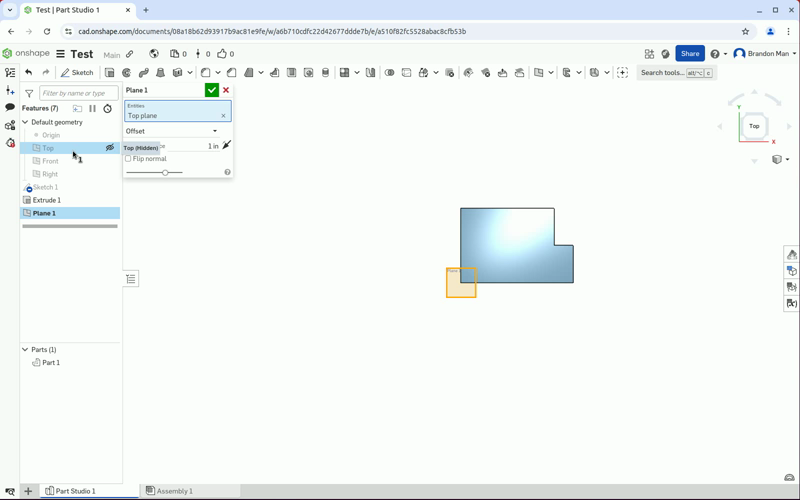
key(tab, 2)
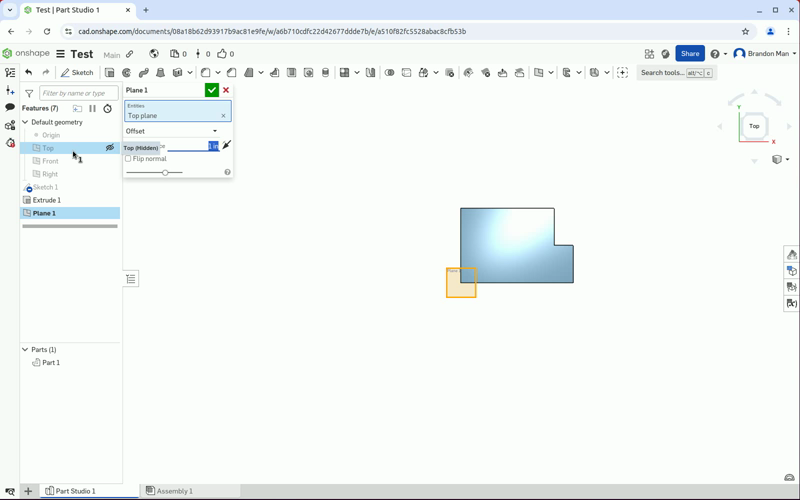
text(7.703)
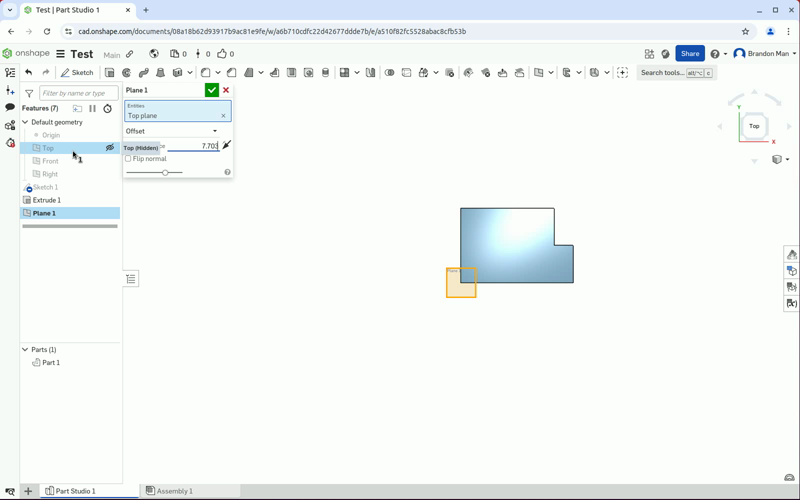
key(enter, 2)
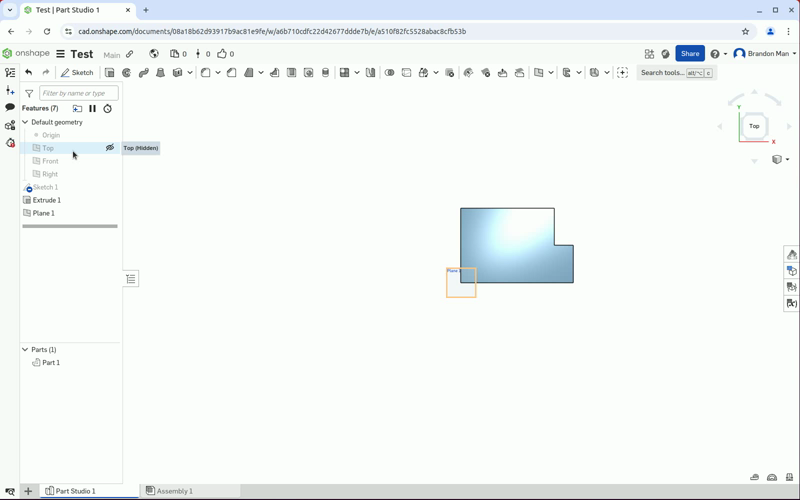
key(shift+s)
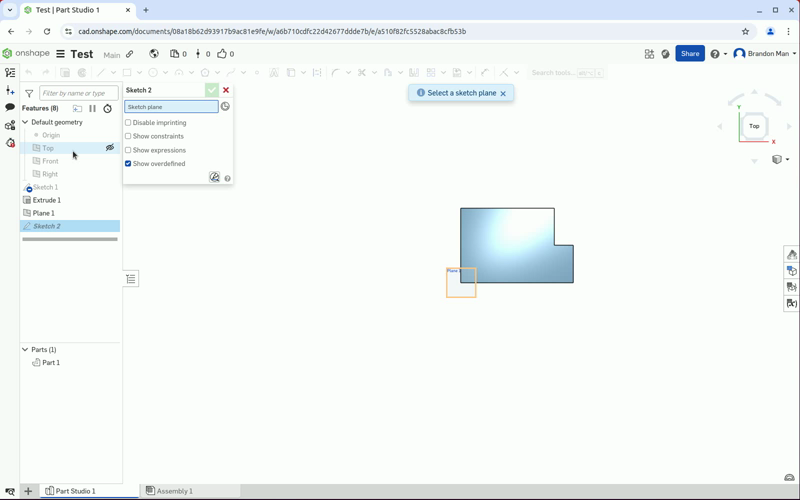
mouse_move(73, 215)
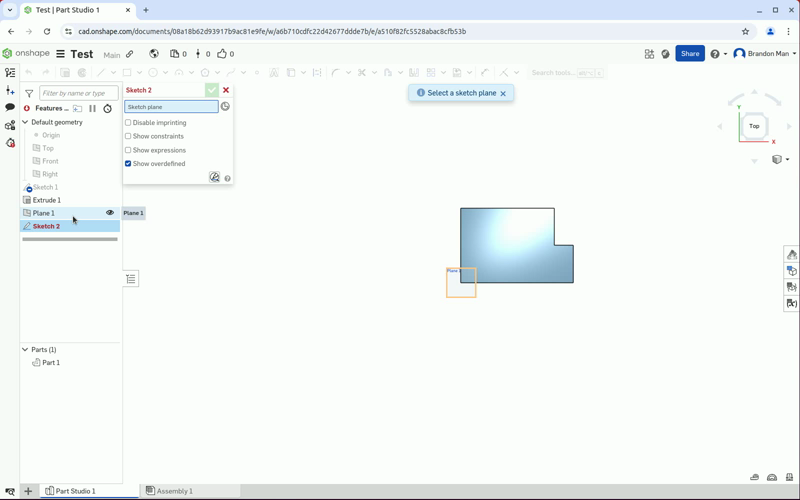
click(73, 215)
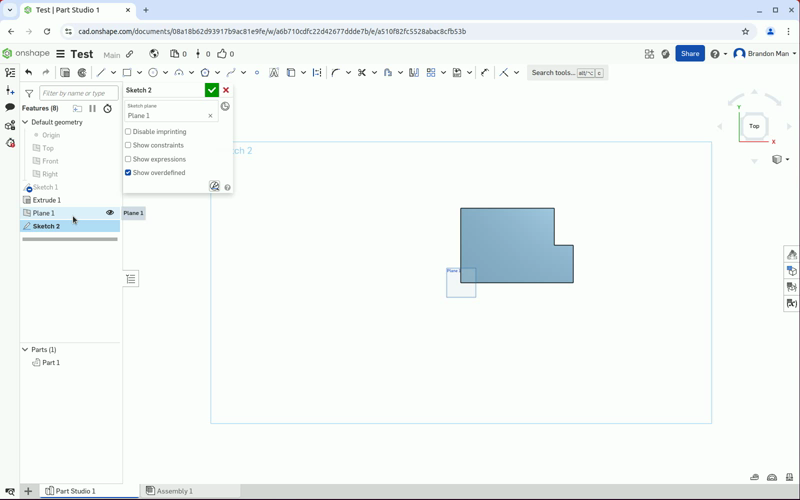
mouse_move(73, 352)
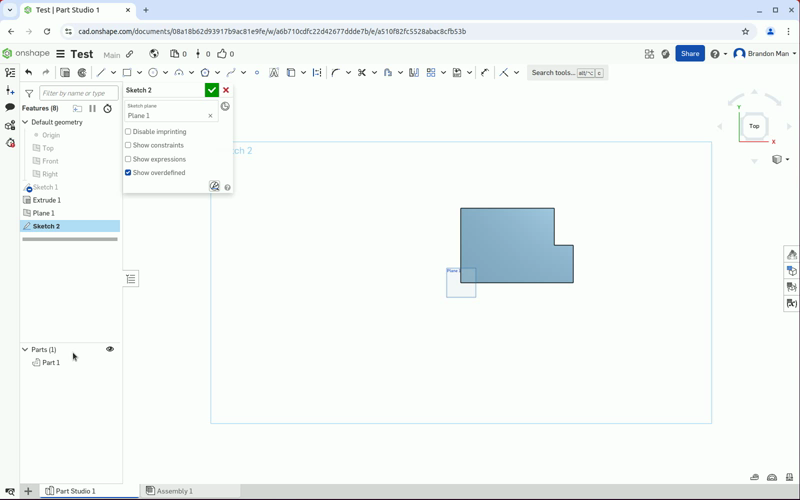
key(y)
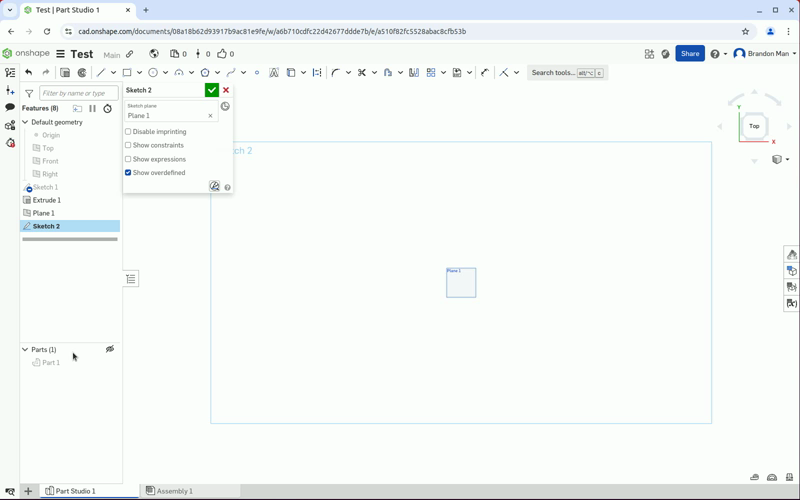
key(l)
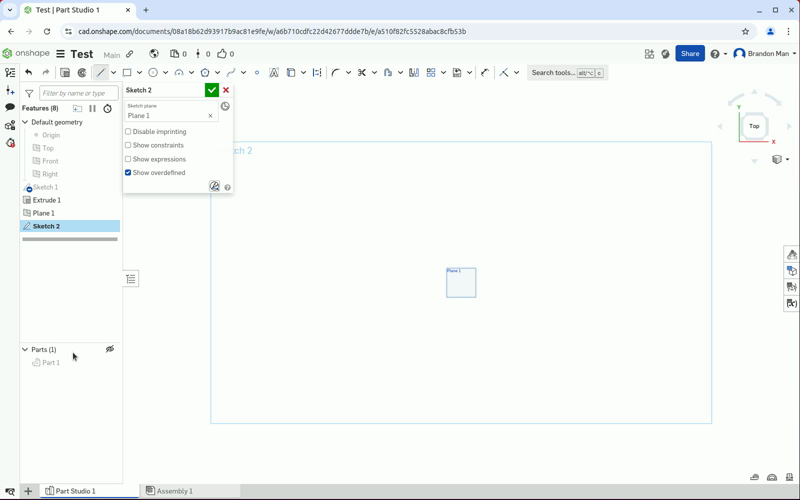
key_down(shift)
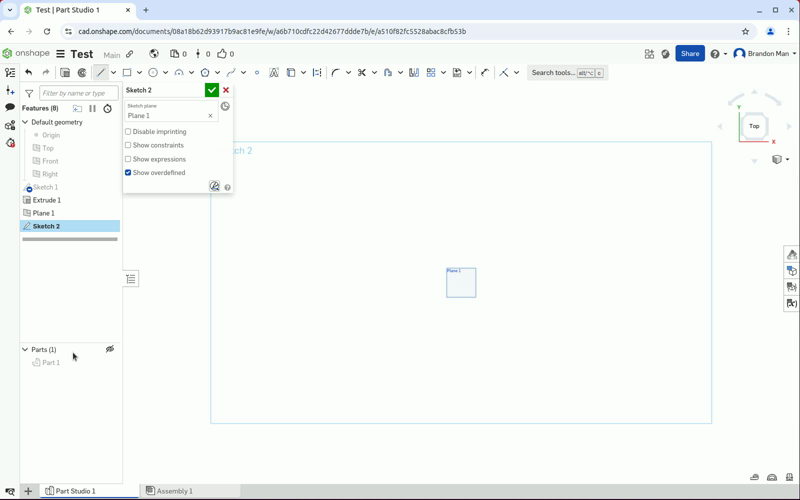
mouse_move(460, 245)
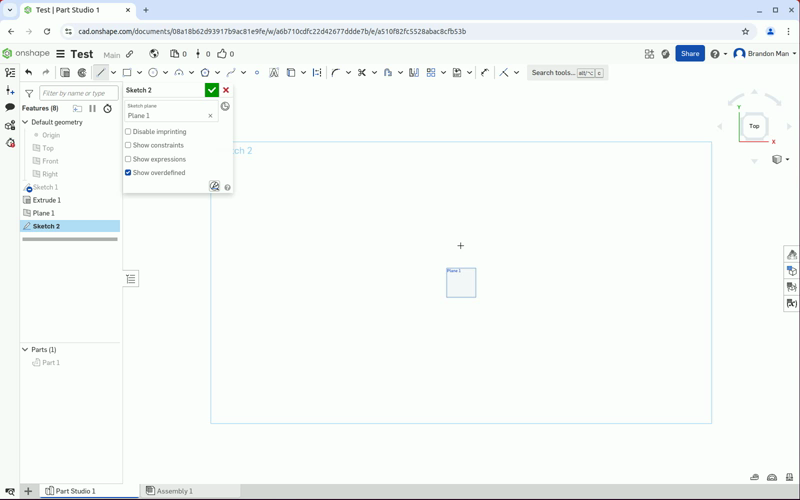
click(460, 245)
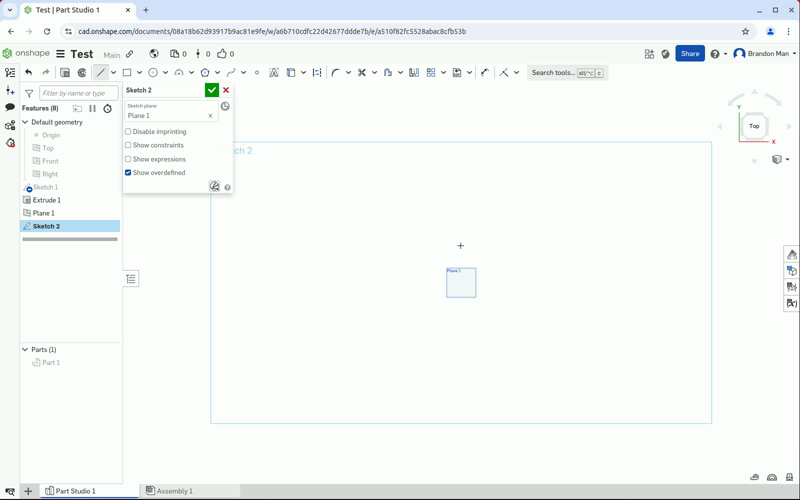
key_up(shift)
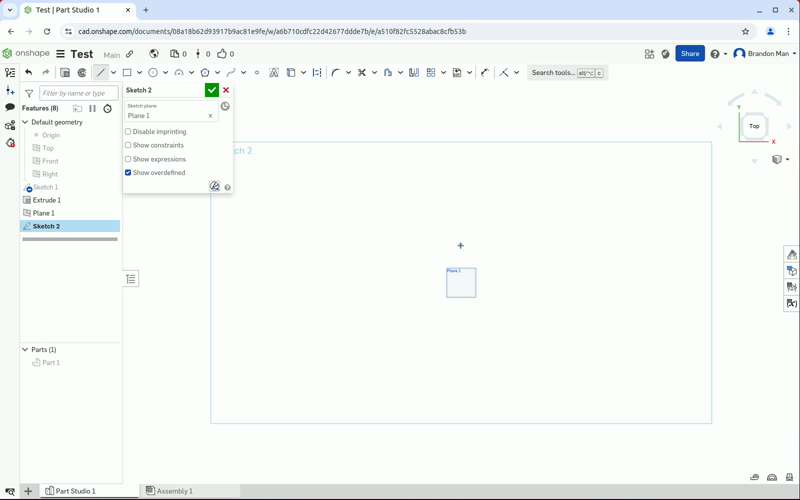
key_down(shift)
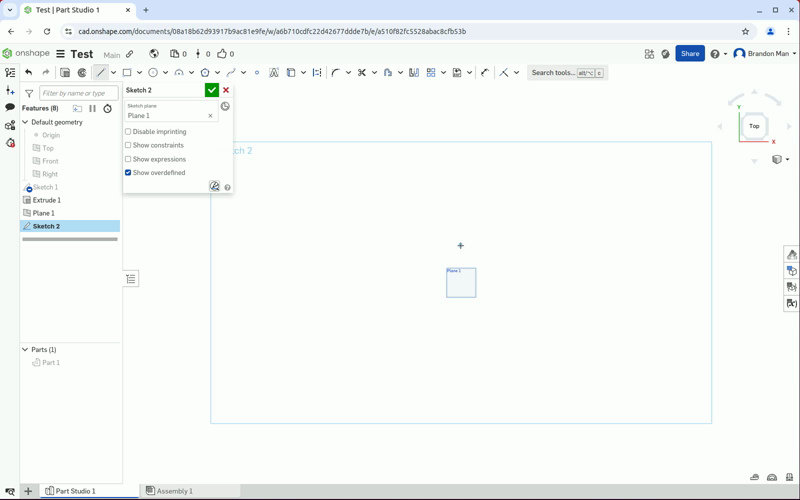
mouse_move(490, 245)
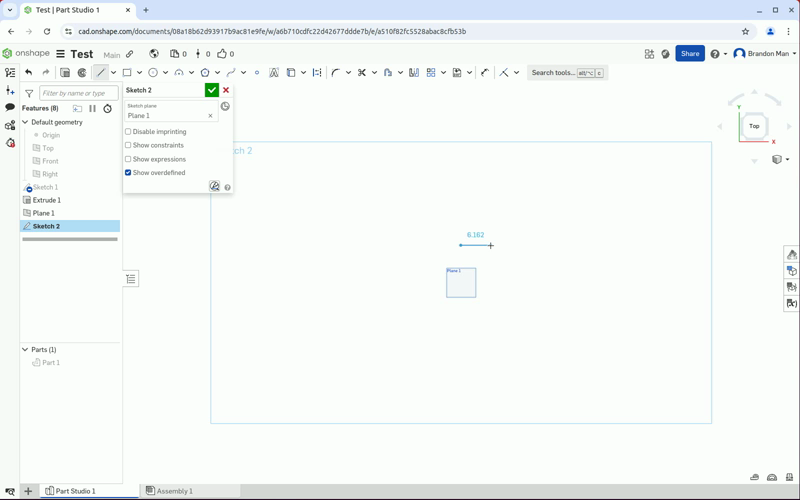
mouse_move(517, 245)
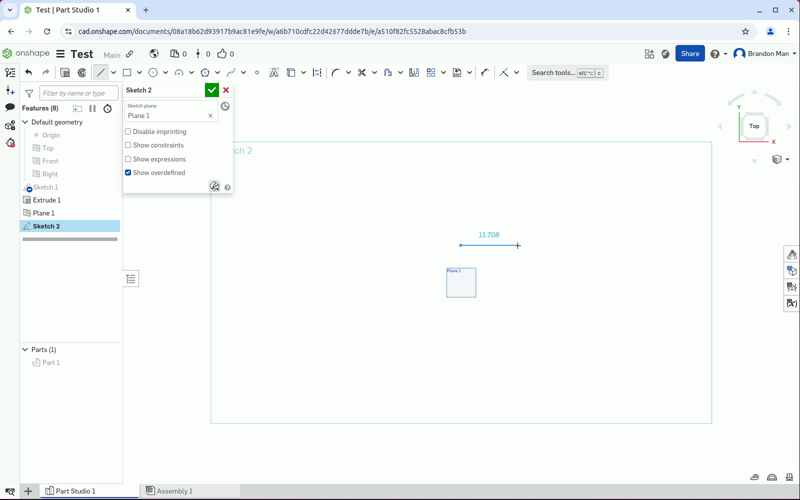
click(517, 245)
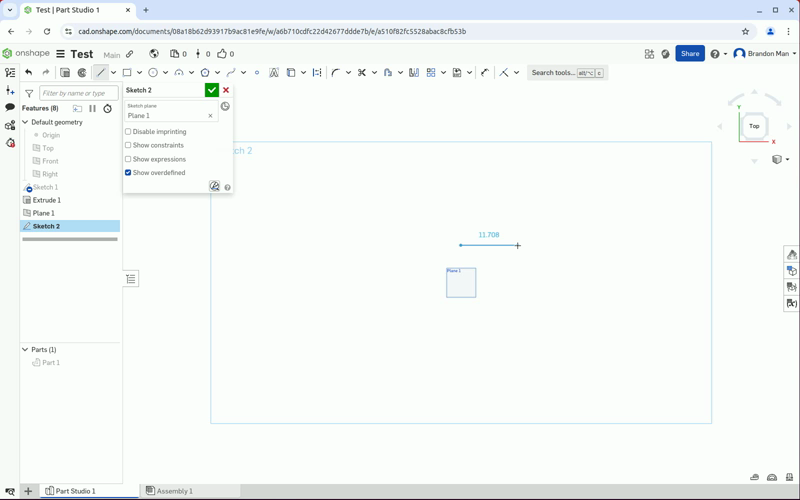
key_up(shift)
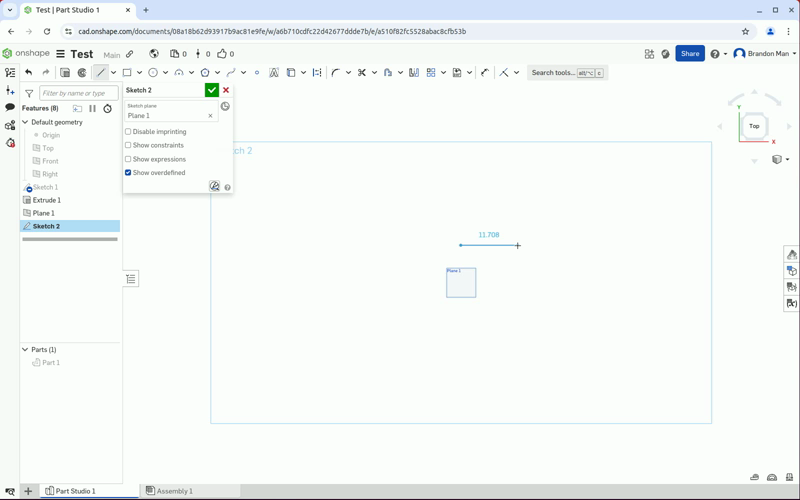
key_down(shift)
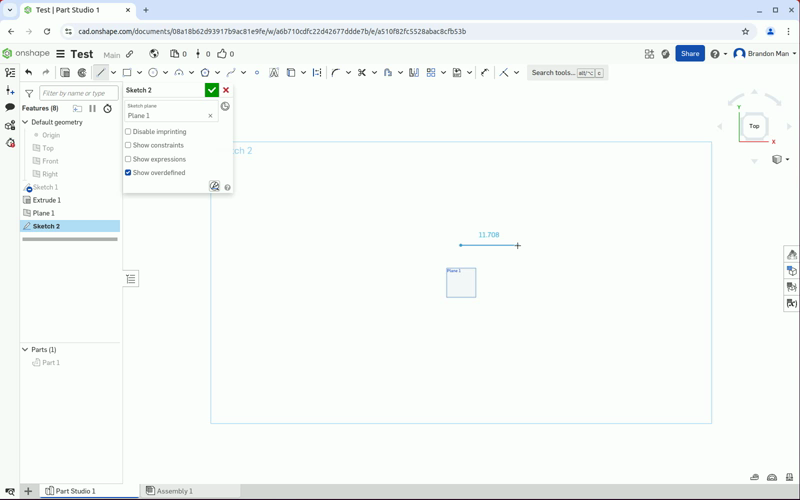
mouse_move(547, 245)
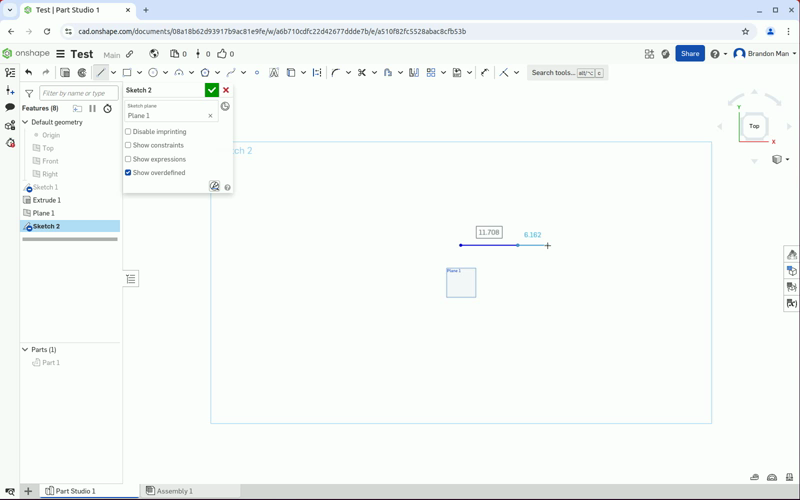
mouse_move(517, 207)
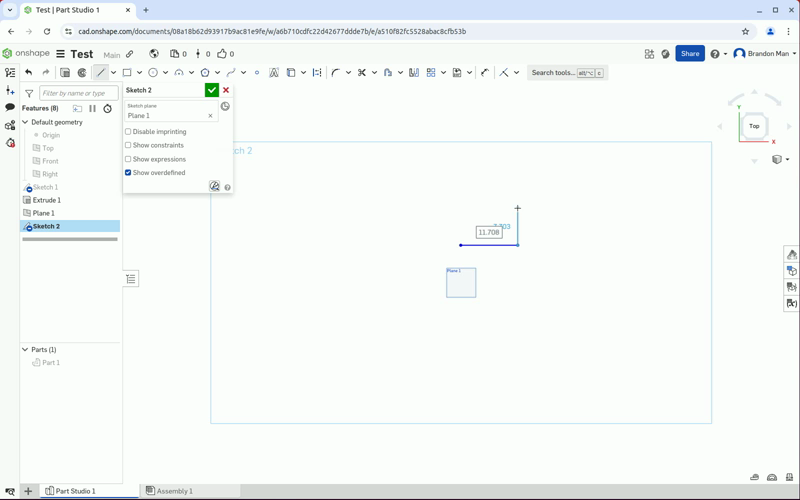
click(517, 207)
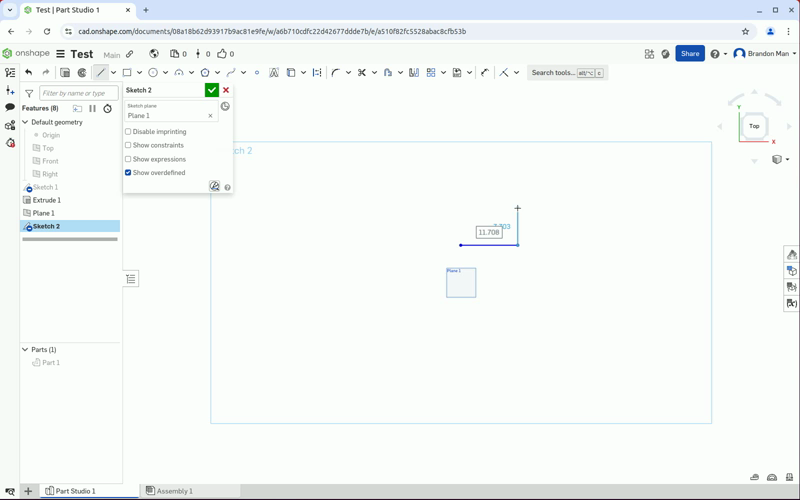
key_up(shift)
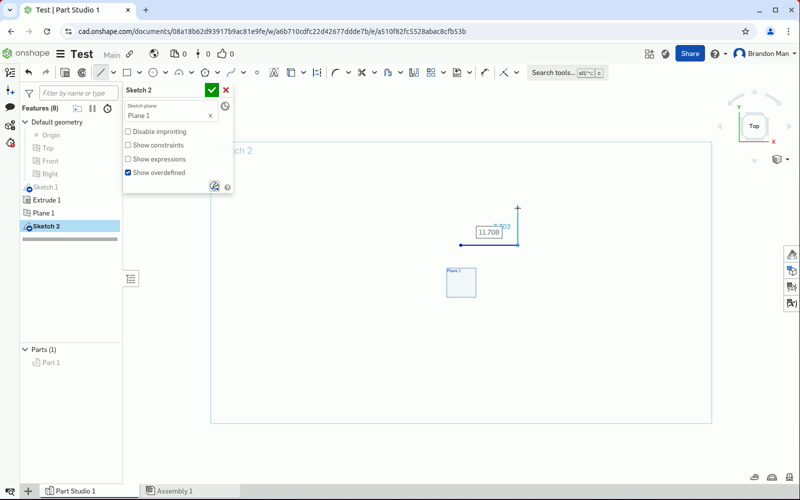
key_down(shift)
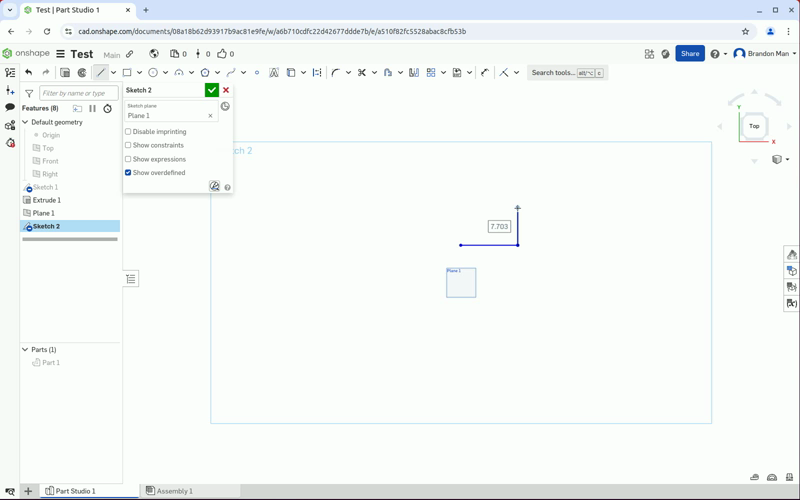
mouse_move(547, 207)
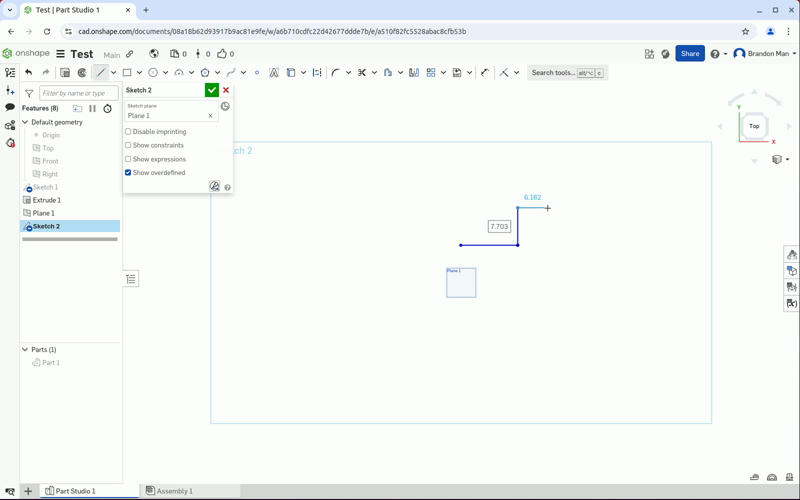
mouse_move(460, 207)
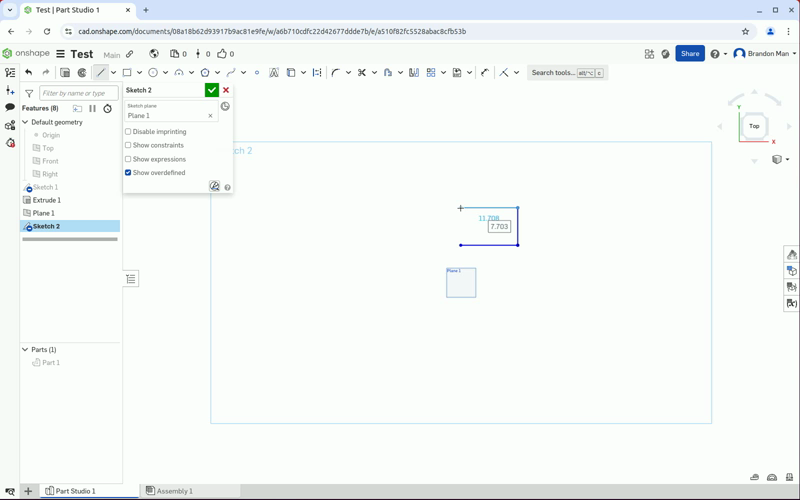
click(460, 207)
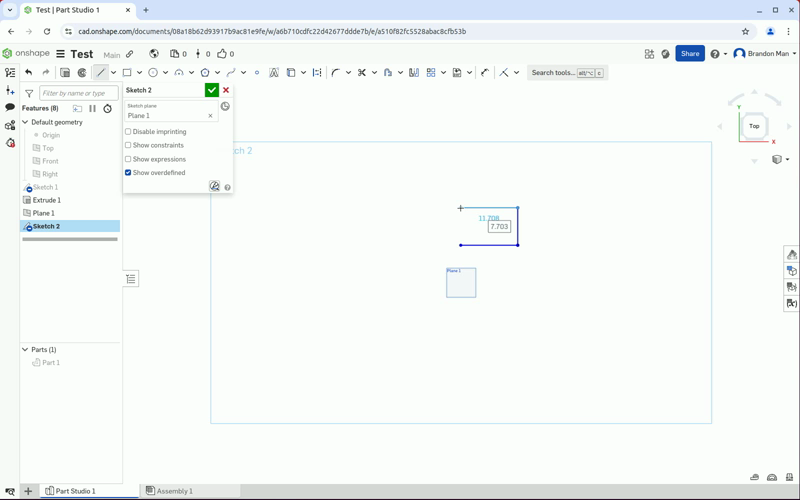
key_up(shift)
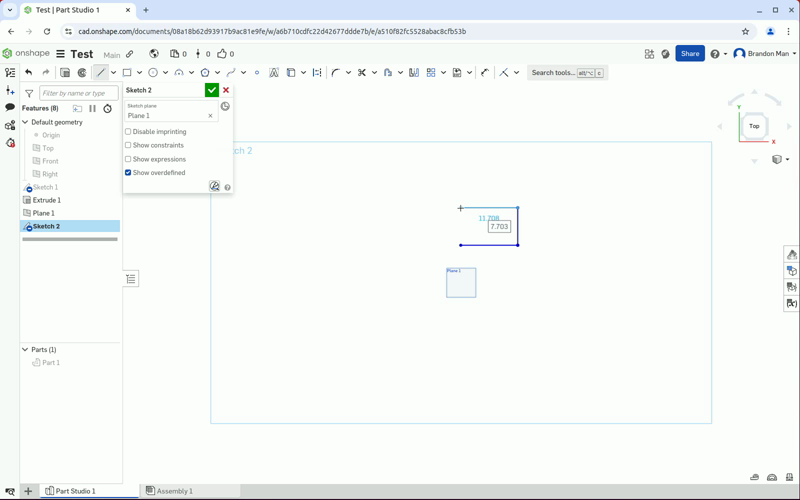
mouse_move(490, 207)
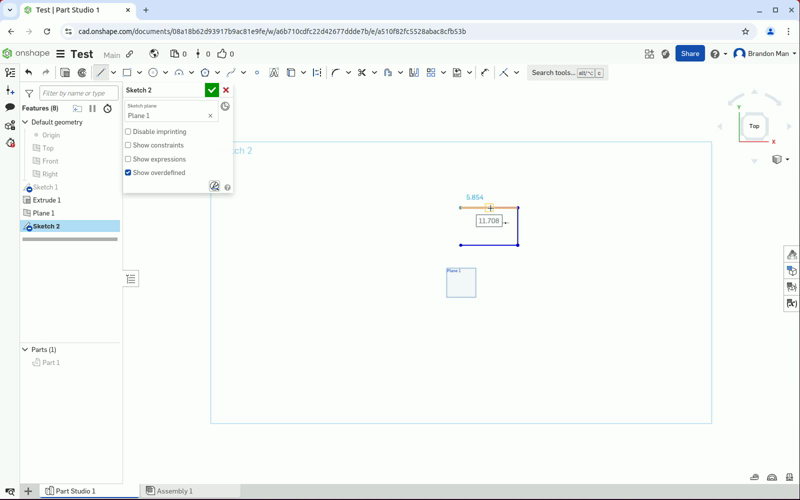
key_down(shift)
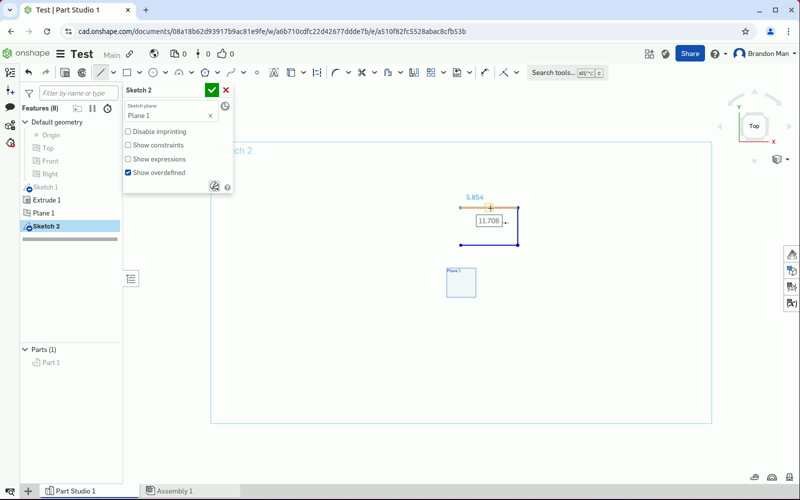
mouse_move(460, 245)
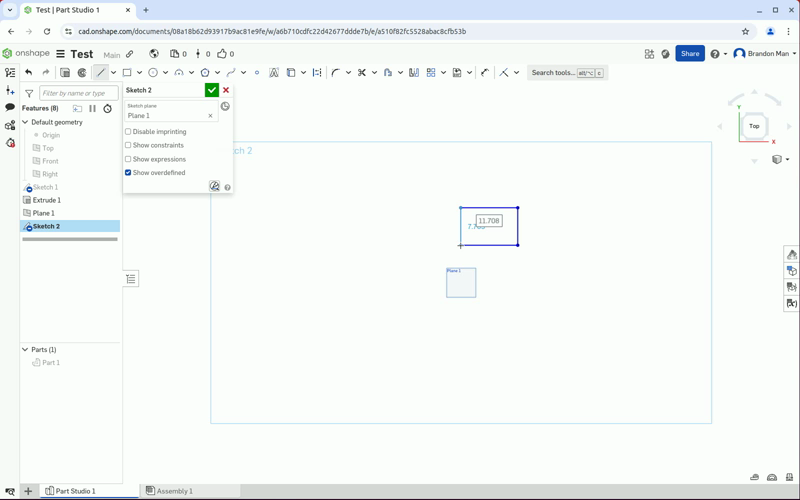
key_up(shift)
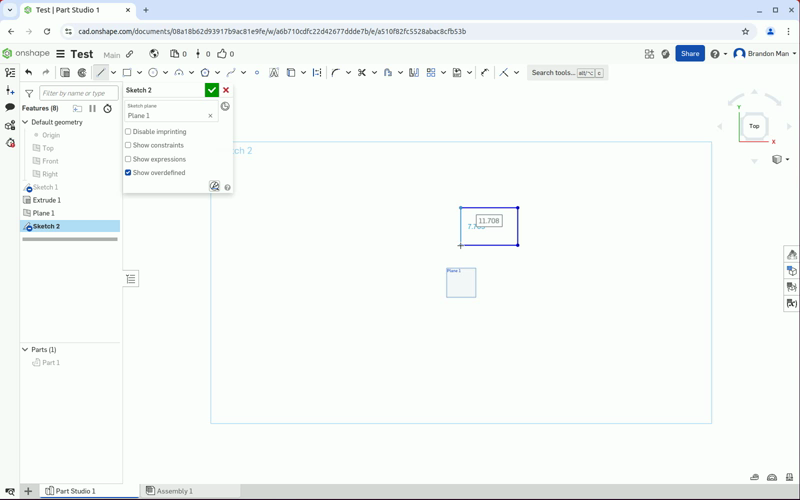
click(460, 245)
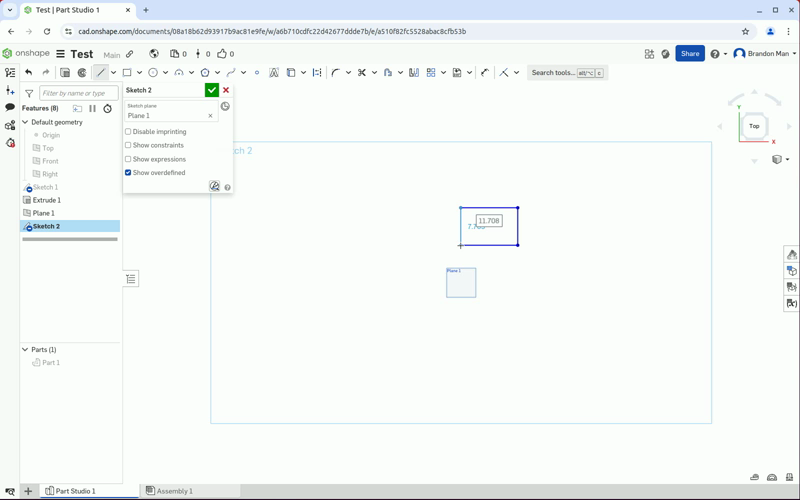
key(esc)
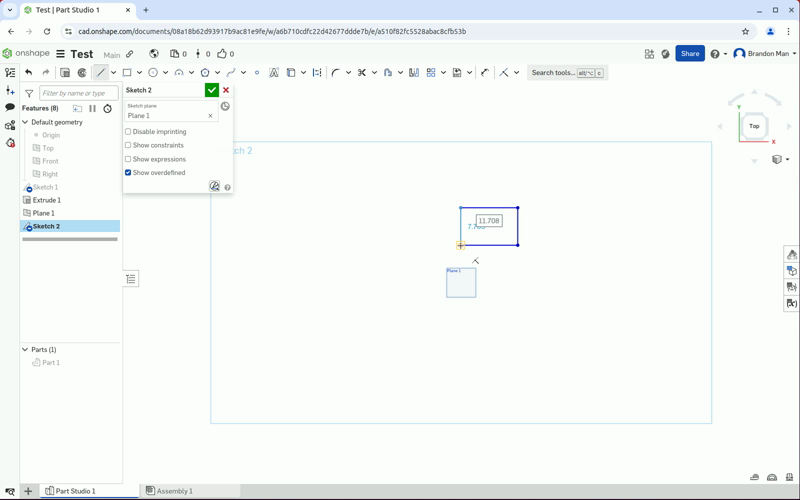
mouse_move(504, 231)
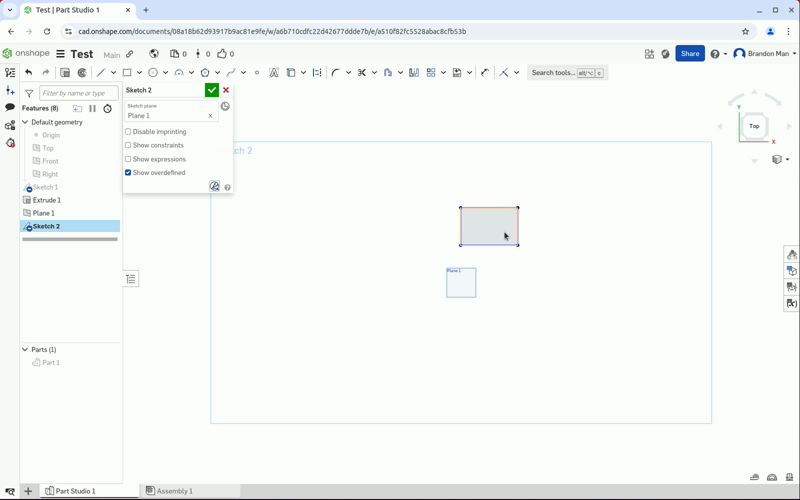
click(504, 231)
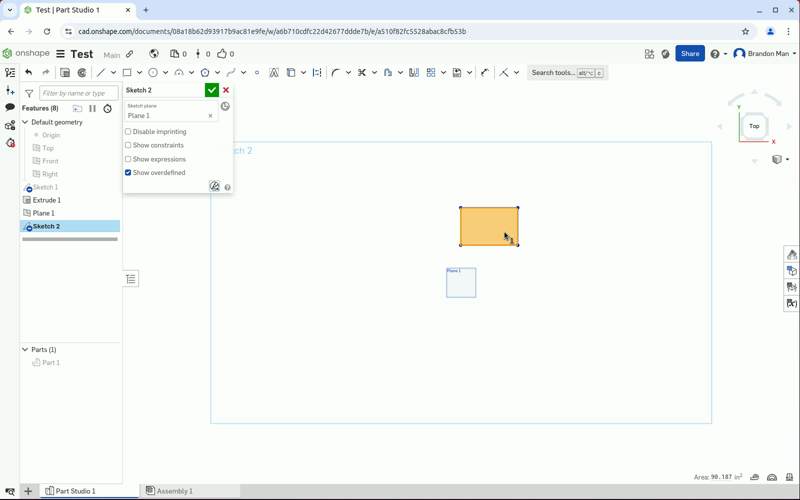
mouse_move(73, 352)
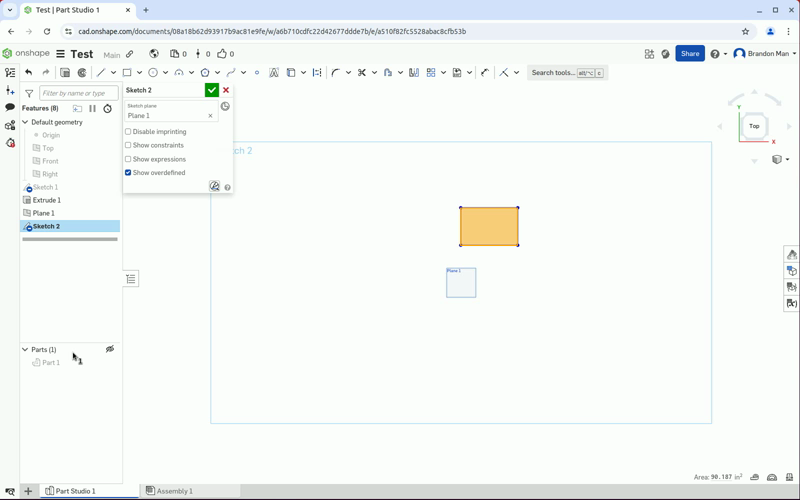
key(shift+y)
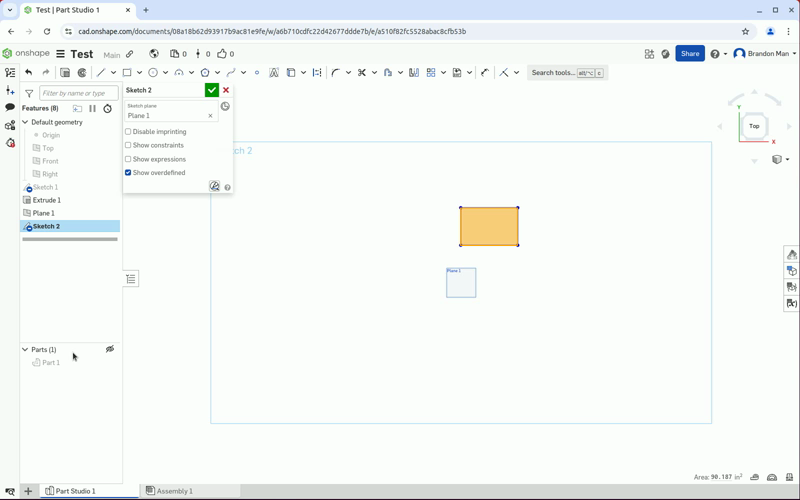
key(shift+e)
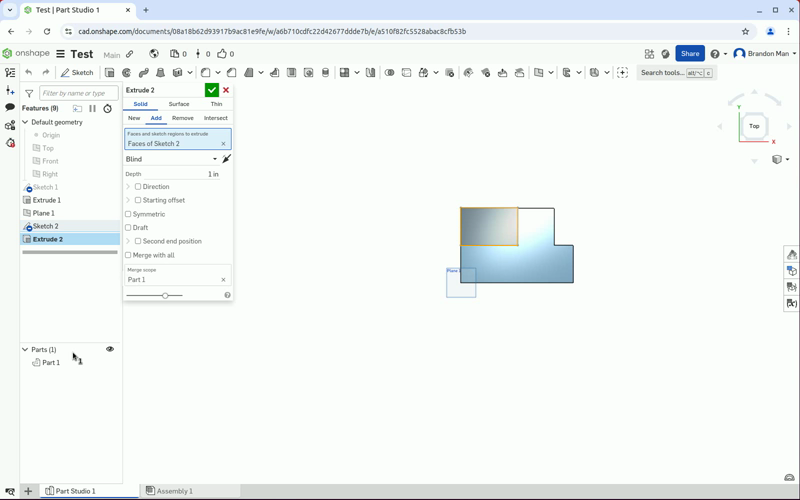
mouse_move(143, 106)
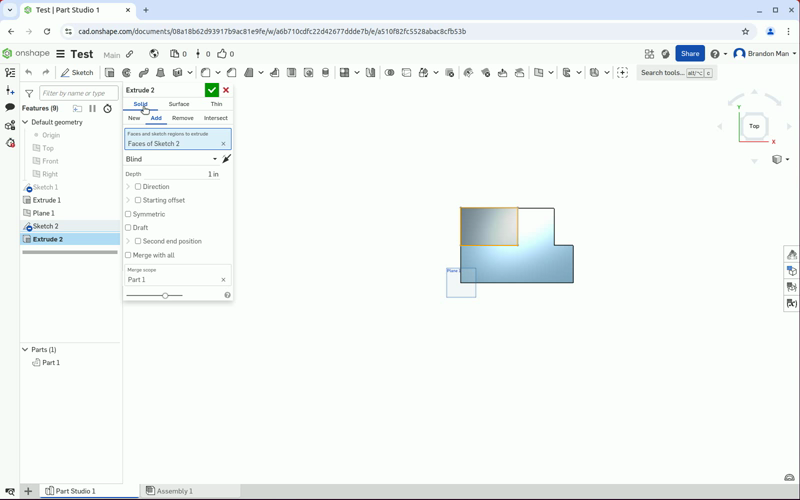
click(143, 106)
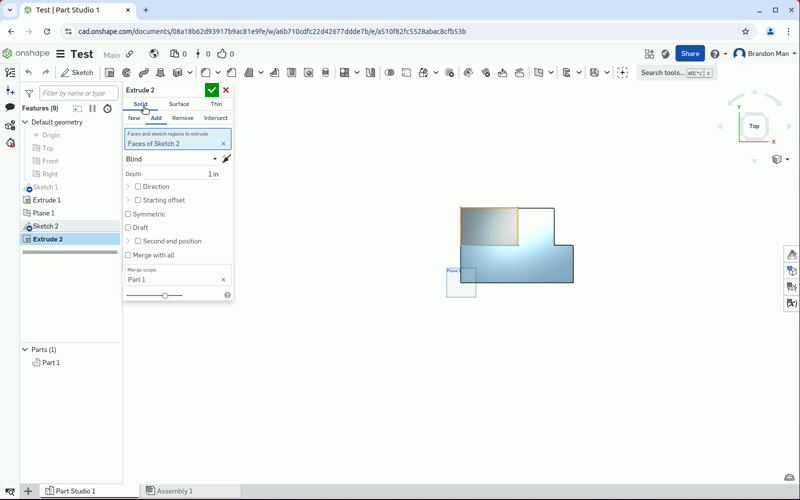
mouse_move(137, 120)
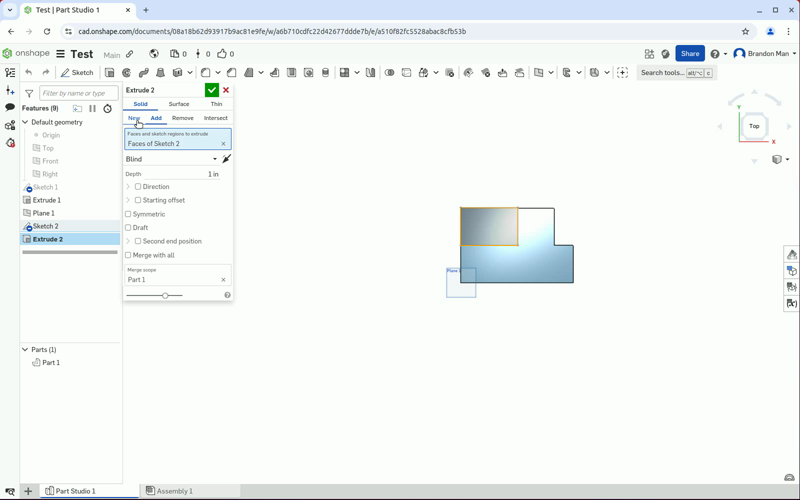
click(137, 120)
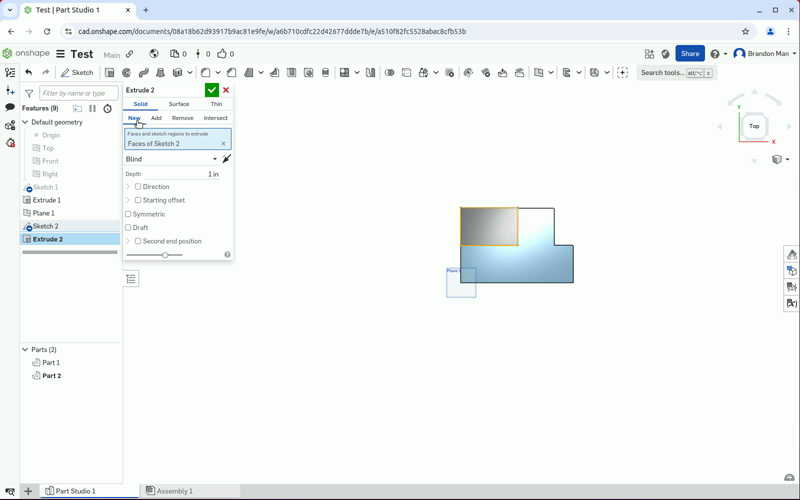
key(tab, 4)
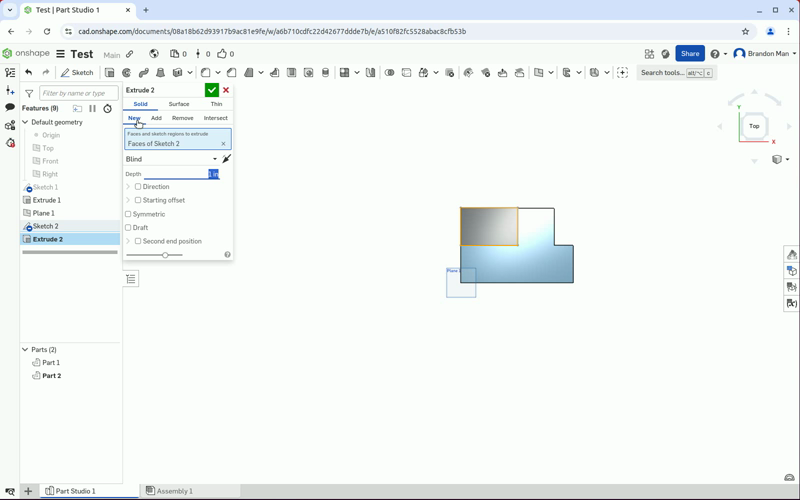
text(7.703)
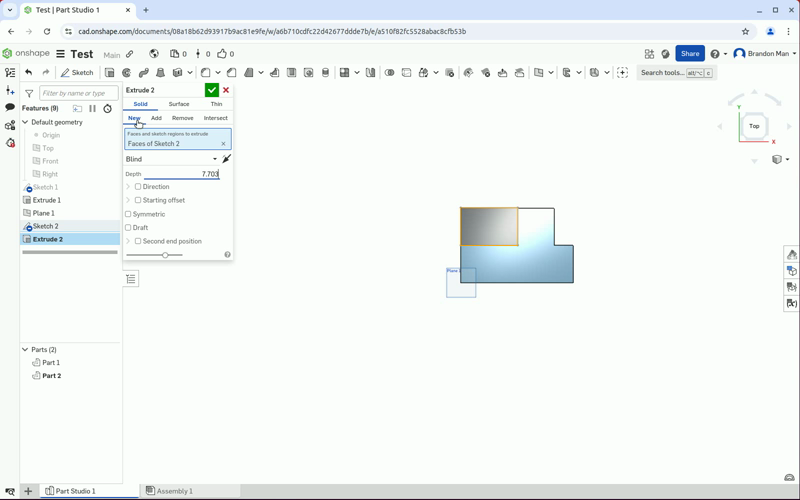
key(enter)
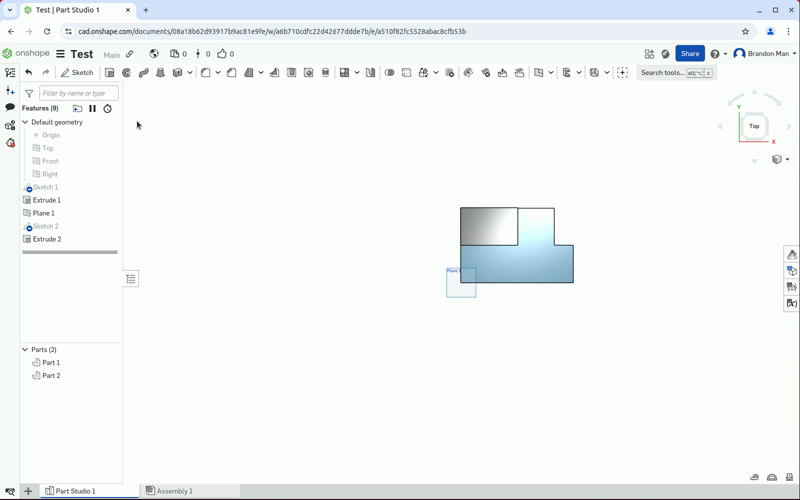
key(shift+h)
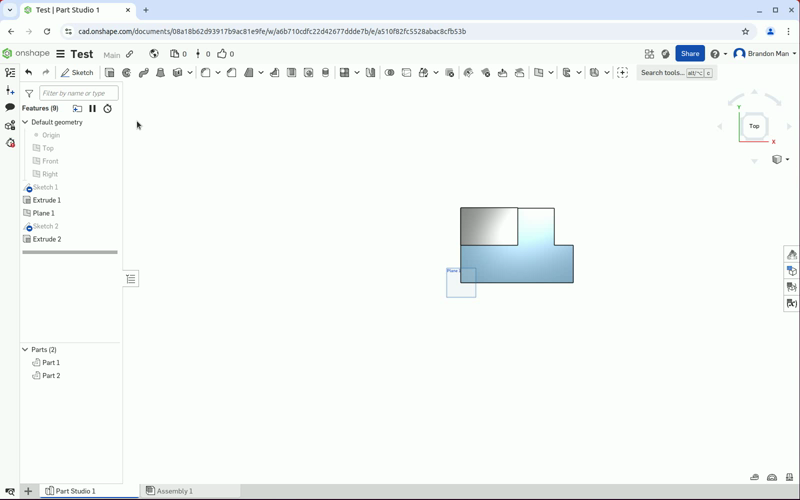
key(shift+h)
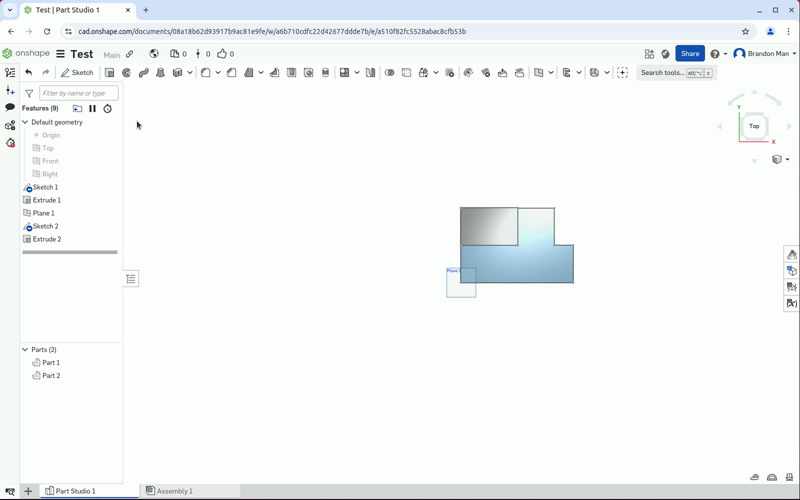
key(shift+7)
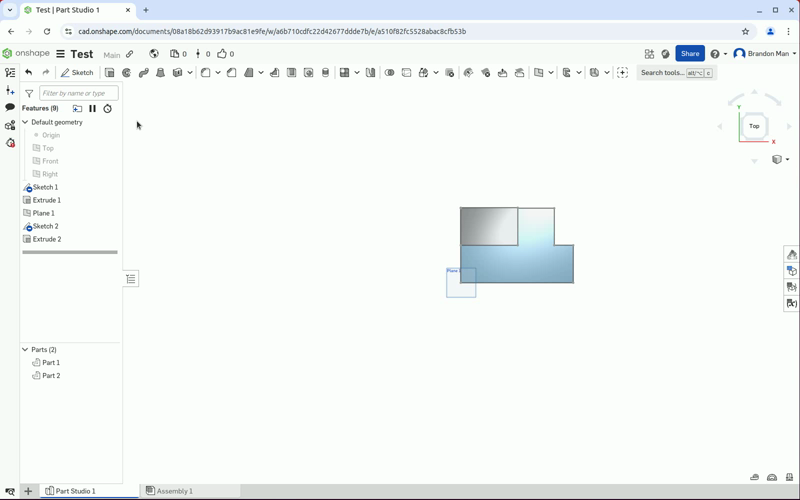
key(up, 3)
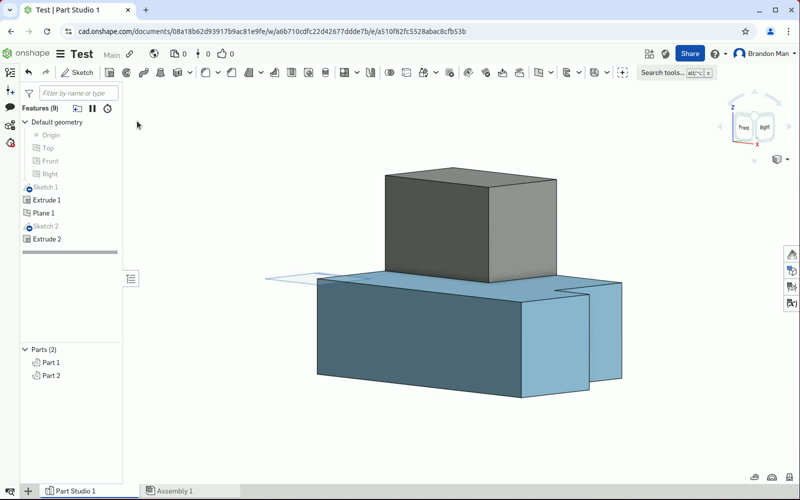
key(left, 3)
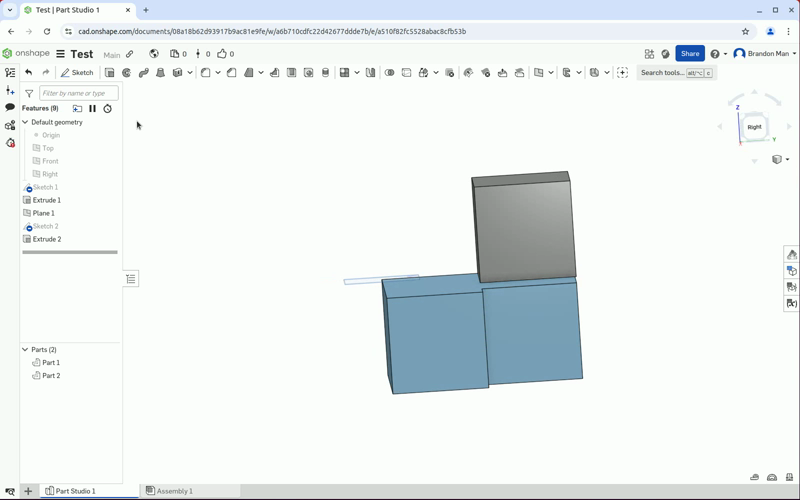
key(right, 3)
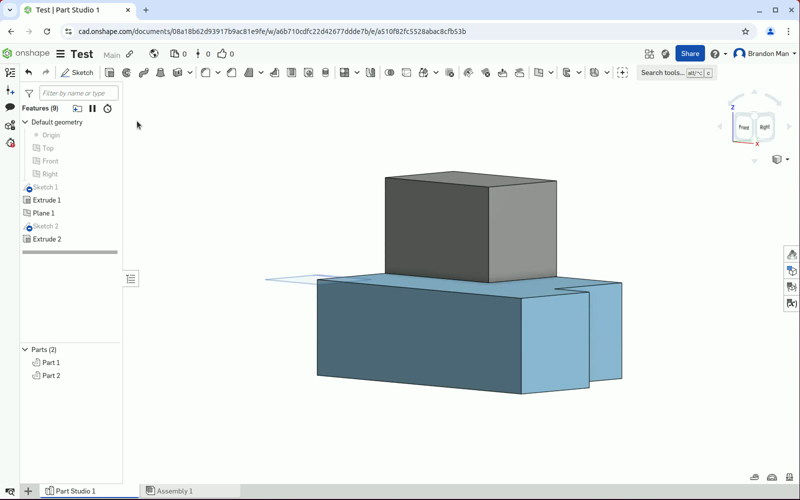
key(down, 3)
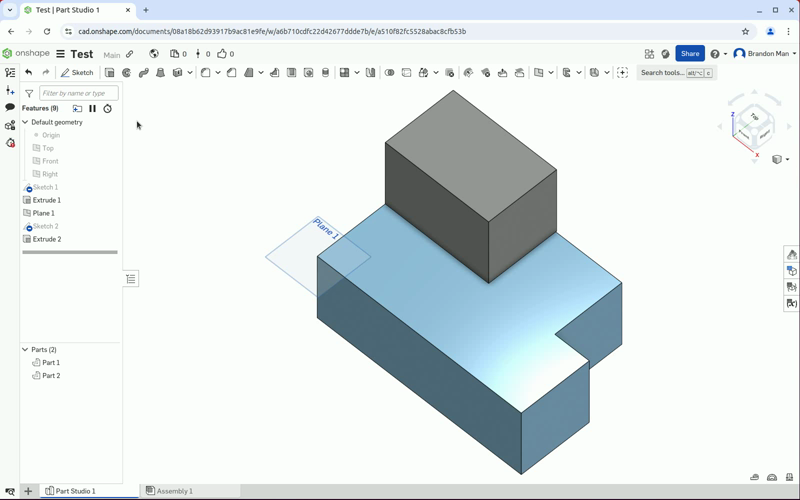
mouse_move(73, 189)
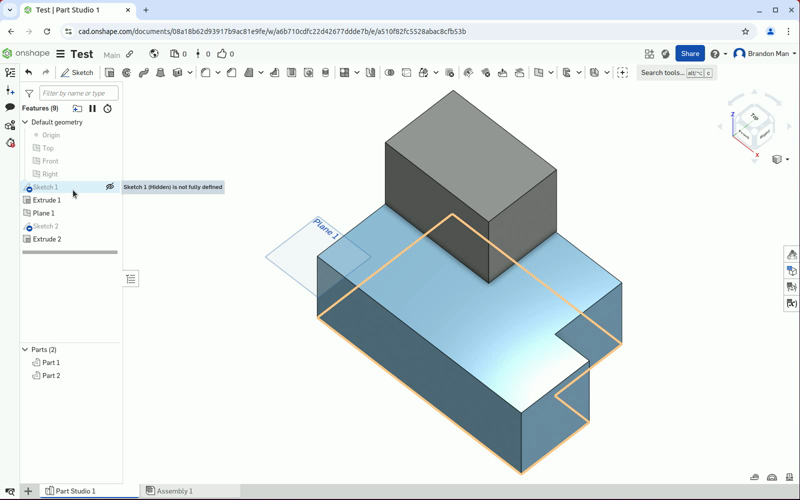
click(73, 189)